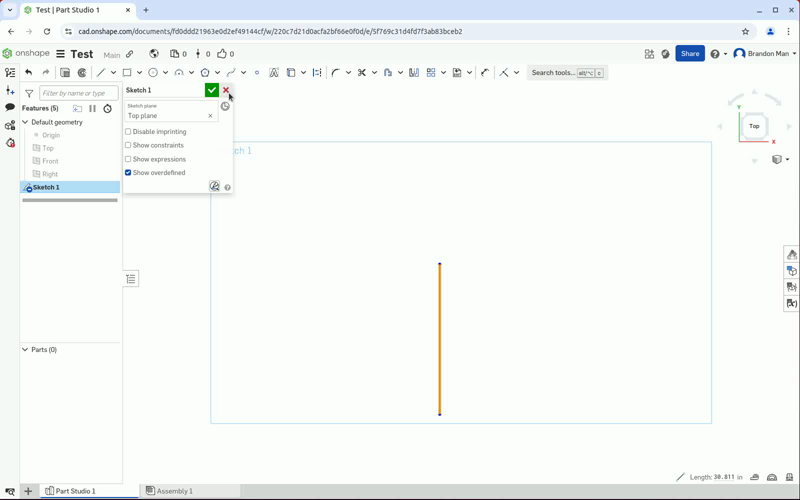
key(shift+h)
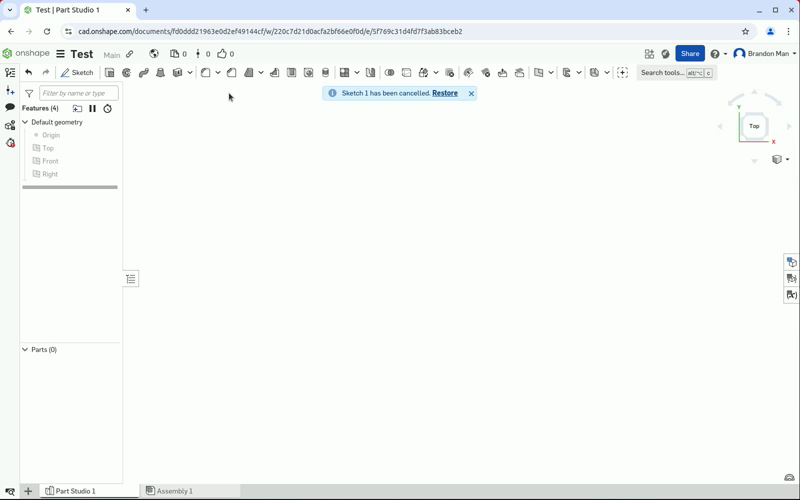
mouse_move(73, 352)
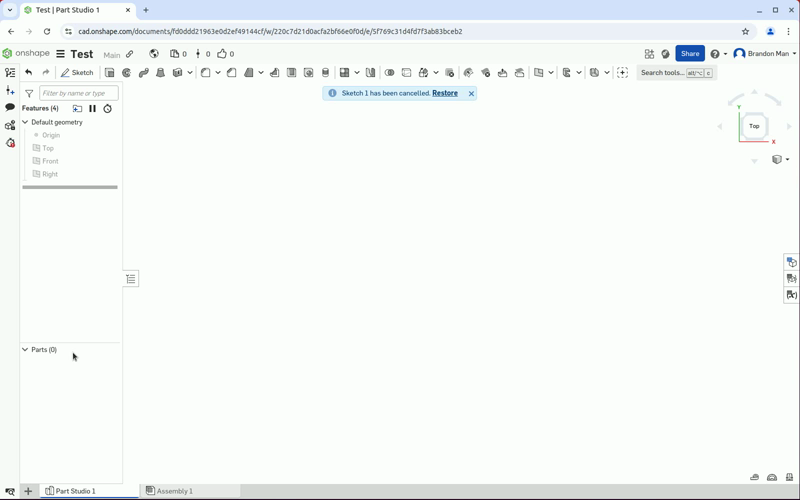
key(y)
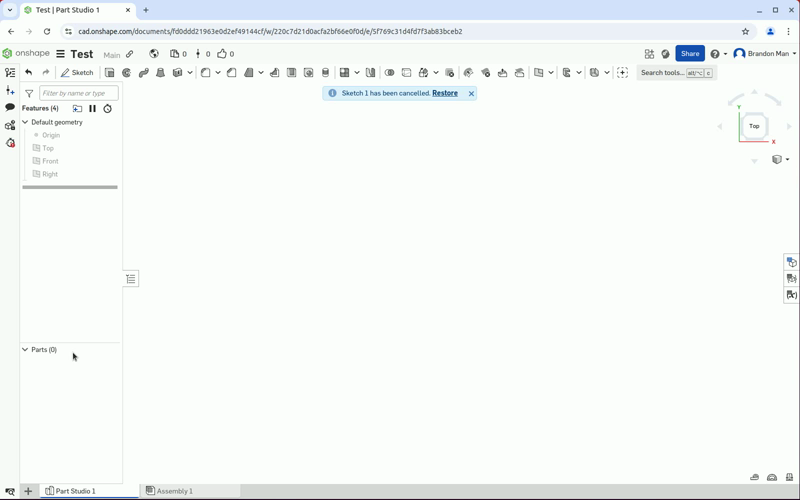
key(shift+p)
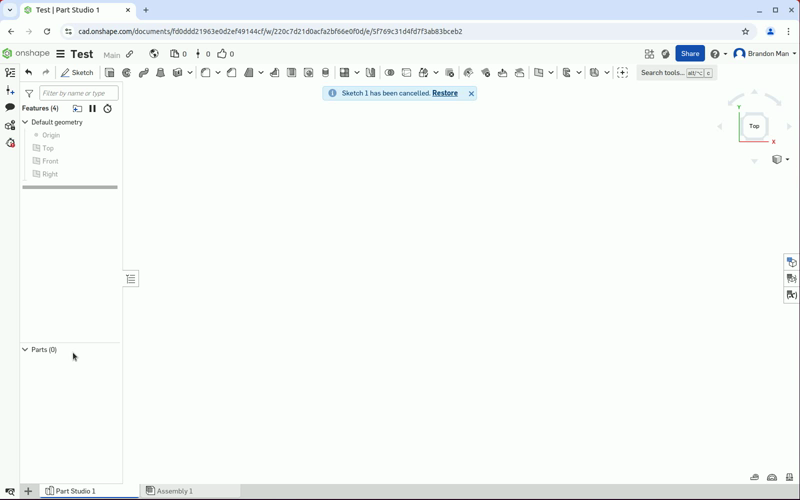
key(space)
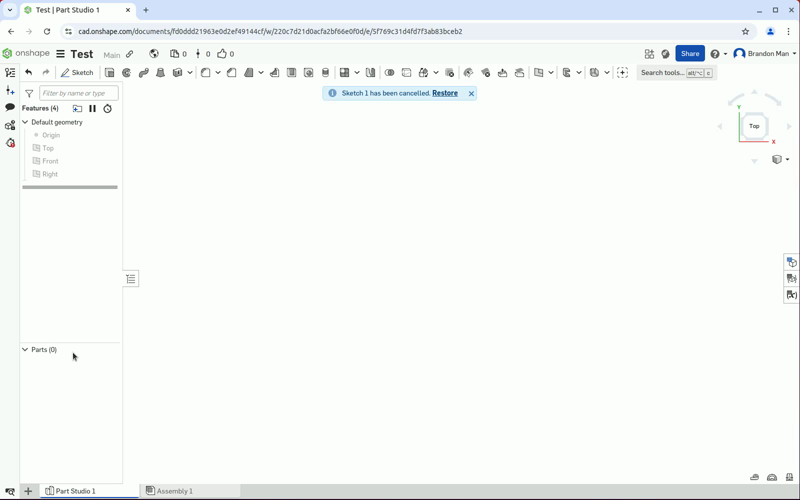
key_down(shift)
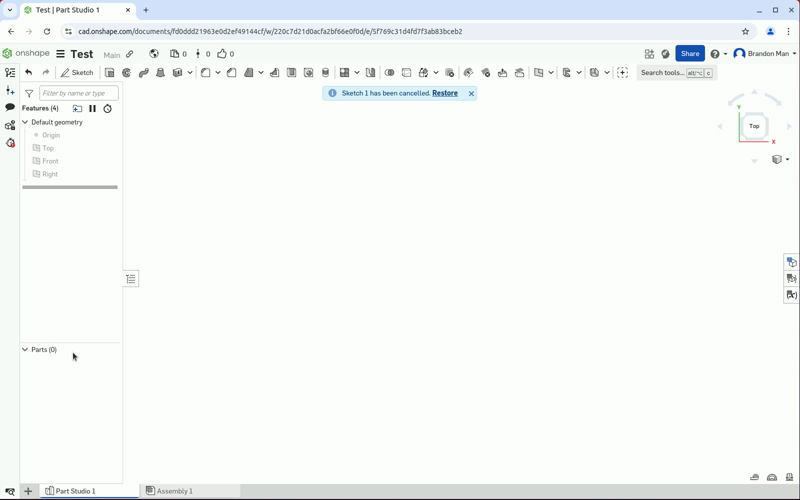
key(up)
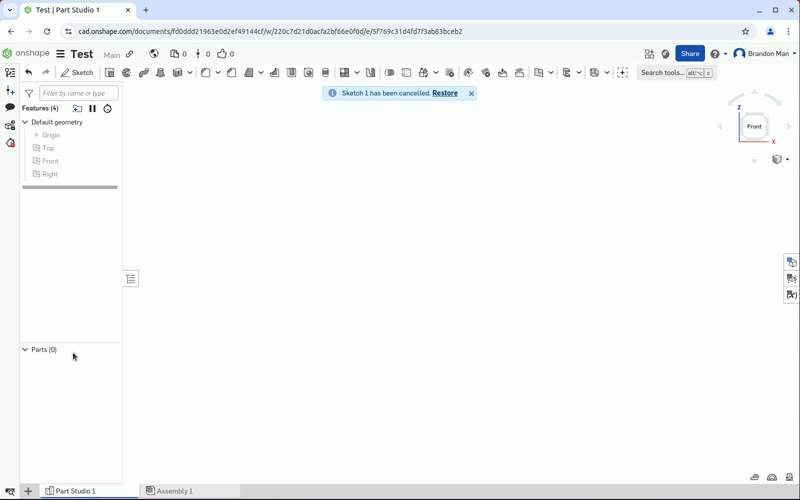
key_up(shift)
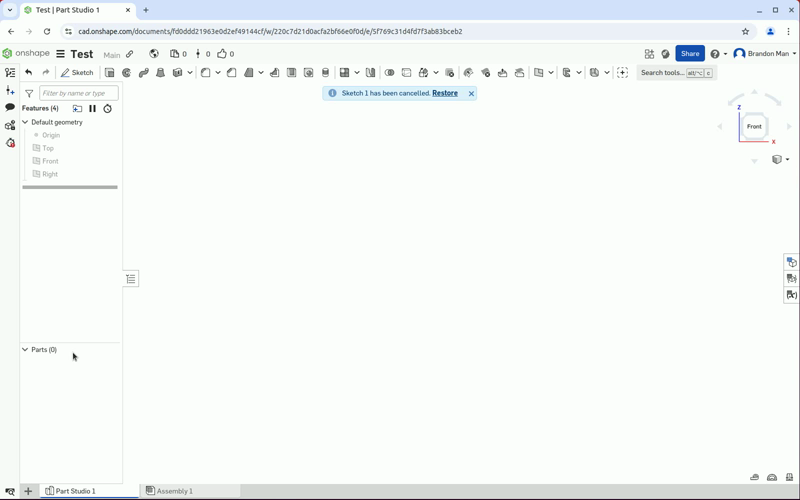
mouse_move(73, 352)
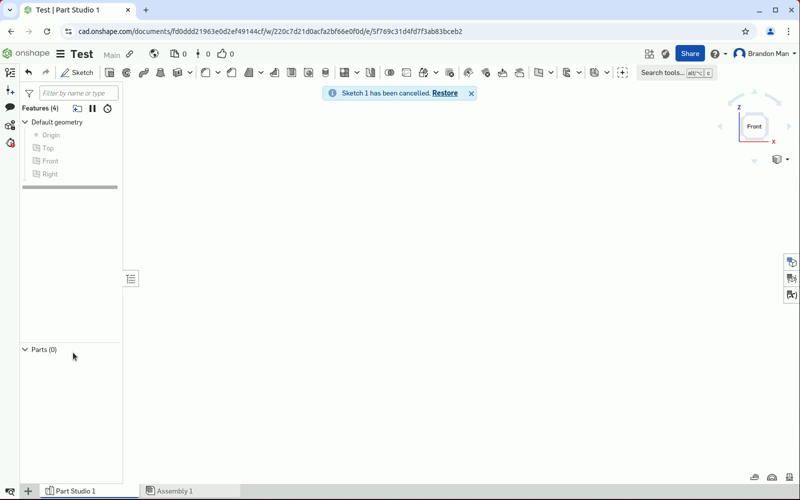
key(shift+y)
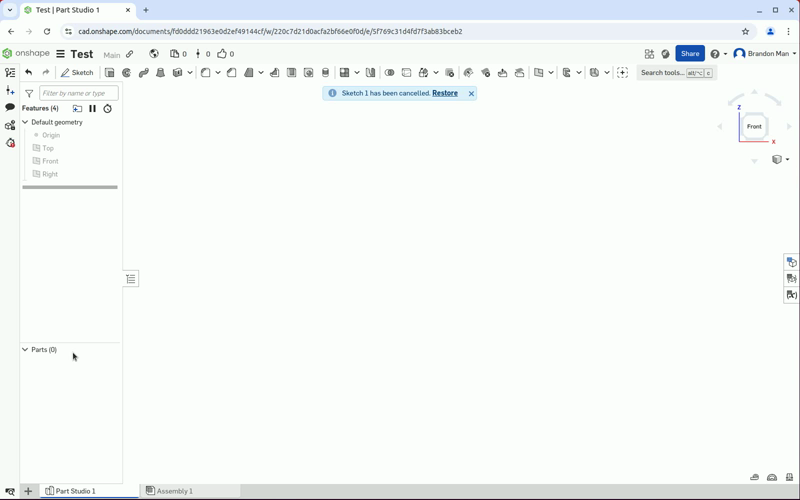
key(shift+s)
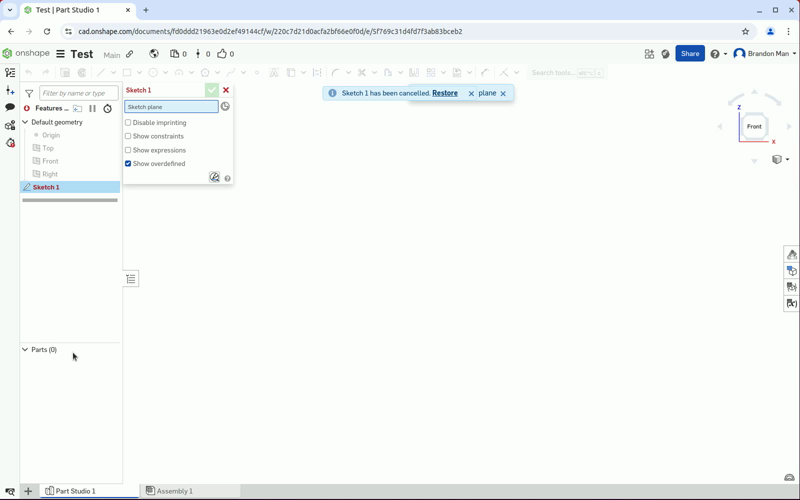
mouse_move(73, 163)
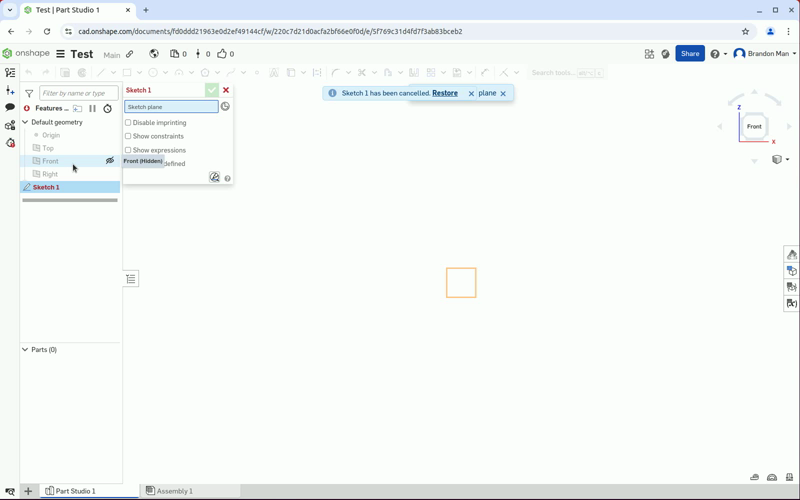
click(73, 163)
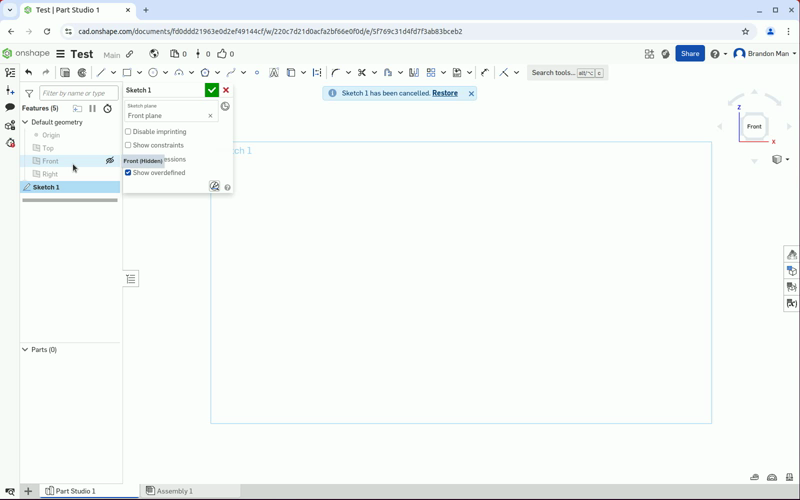
mouse_move(73, 352)
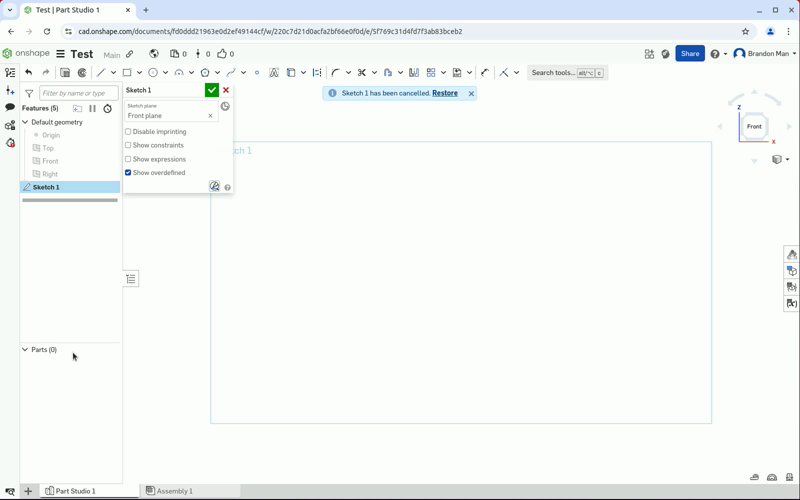
key(y)
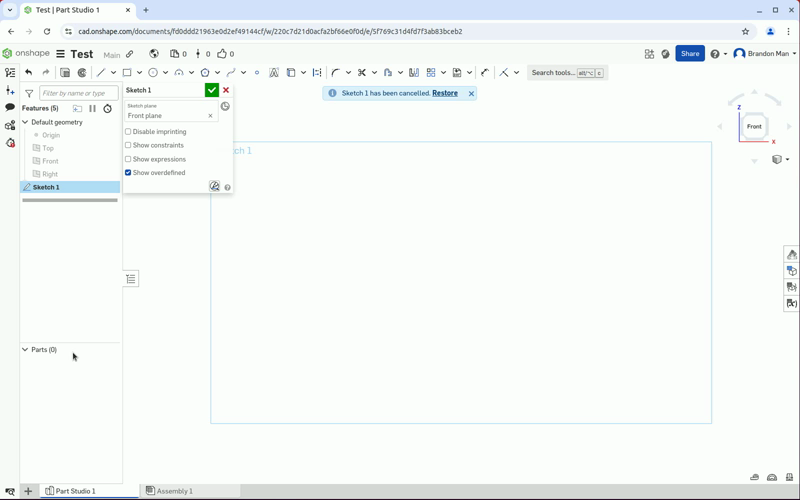
key(c)
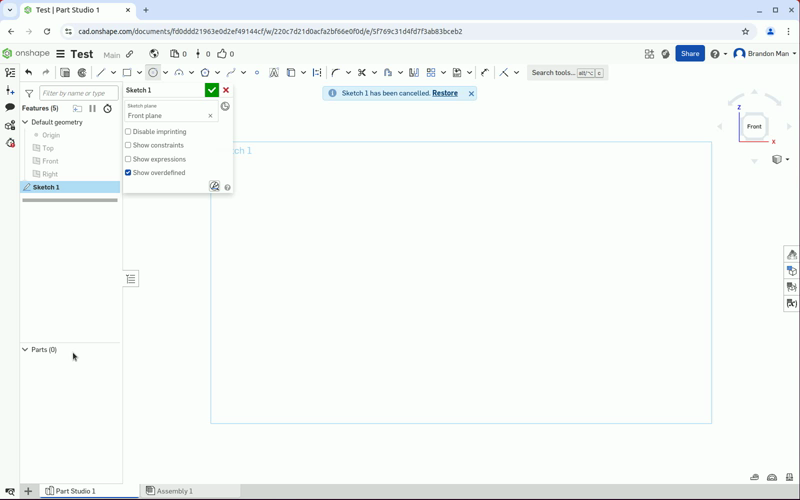
key_down(shift)
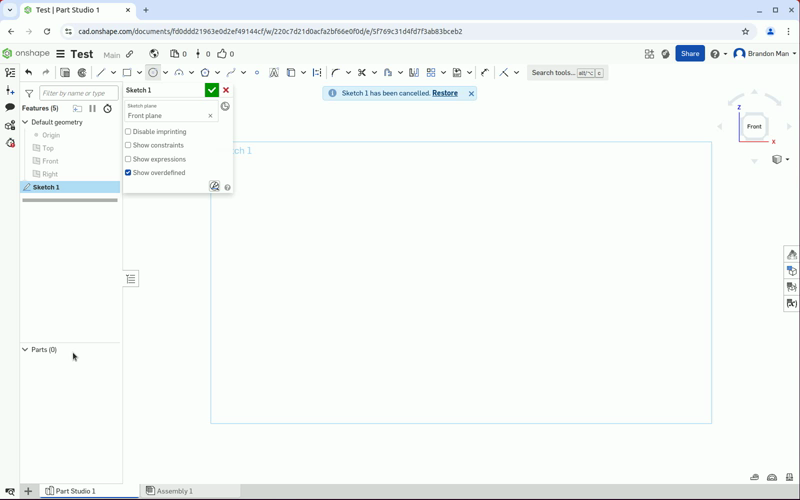
mouse_move(461, 282)
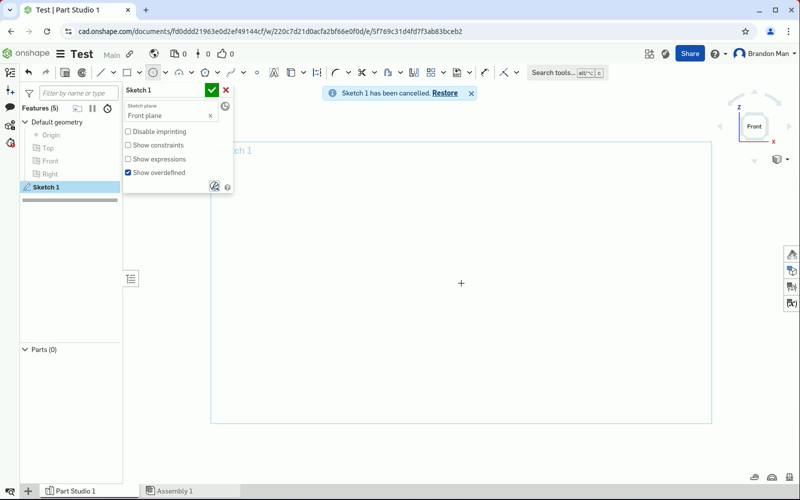
click(461, 282)
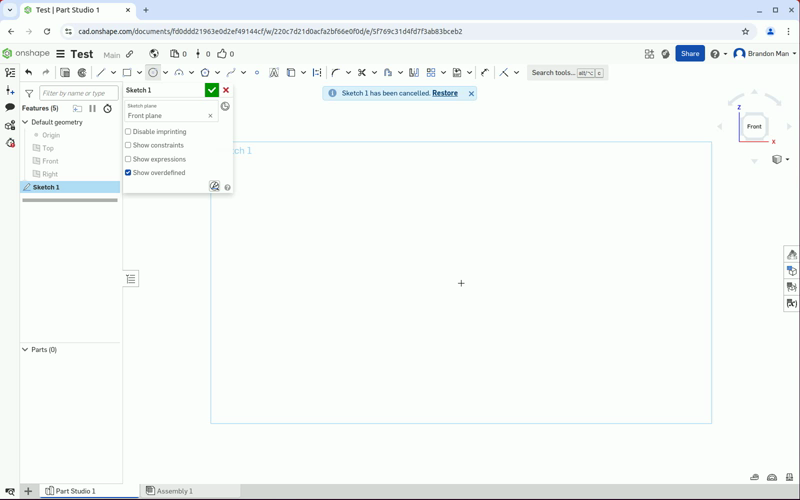
key_up(shift)
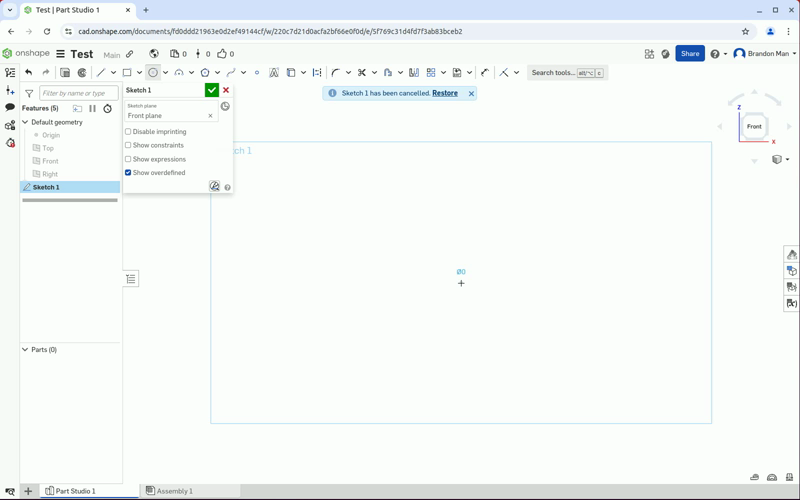
mouse_move(497, 282)
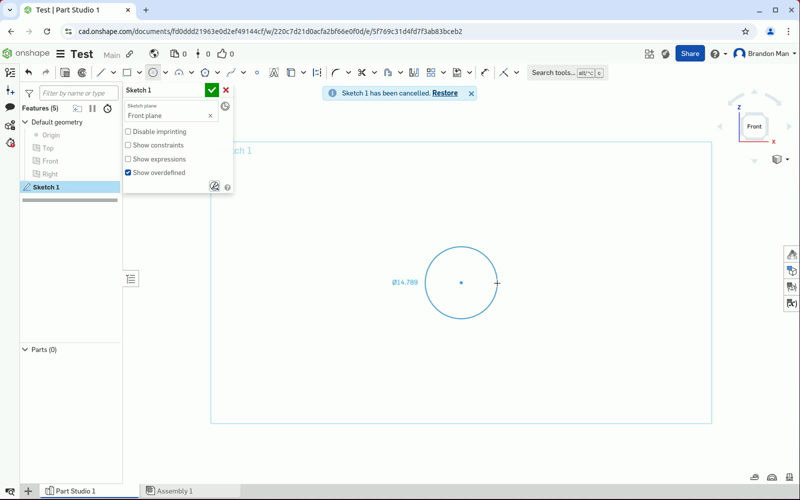
click(497, 282)
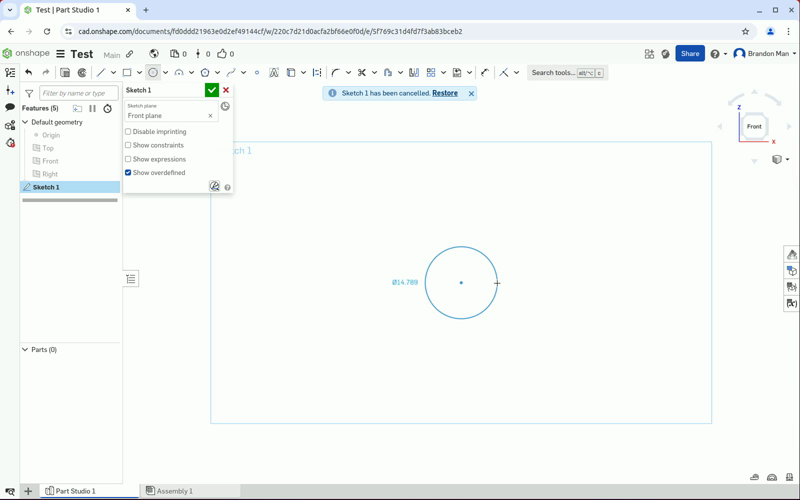
key(esc)
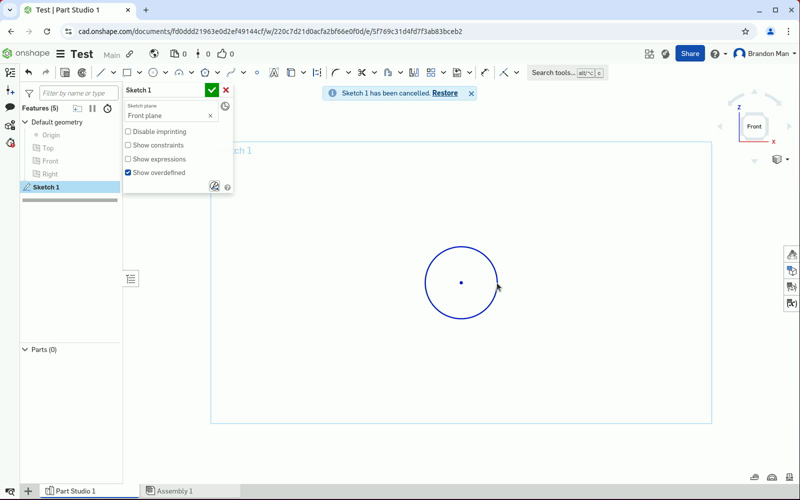
key(c)
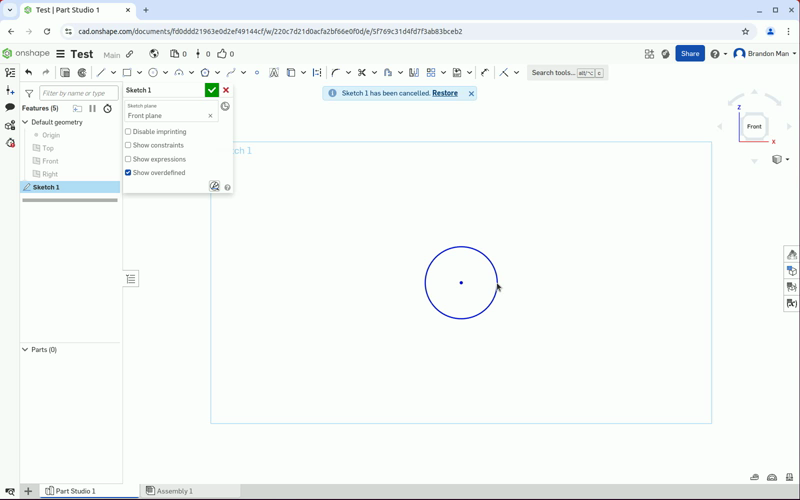
key_down(shift)
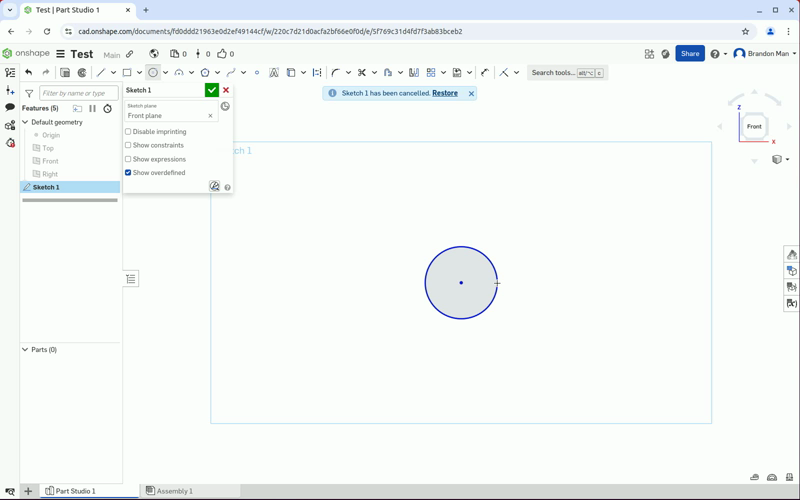
mouse_move(461, 282)
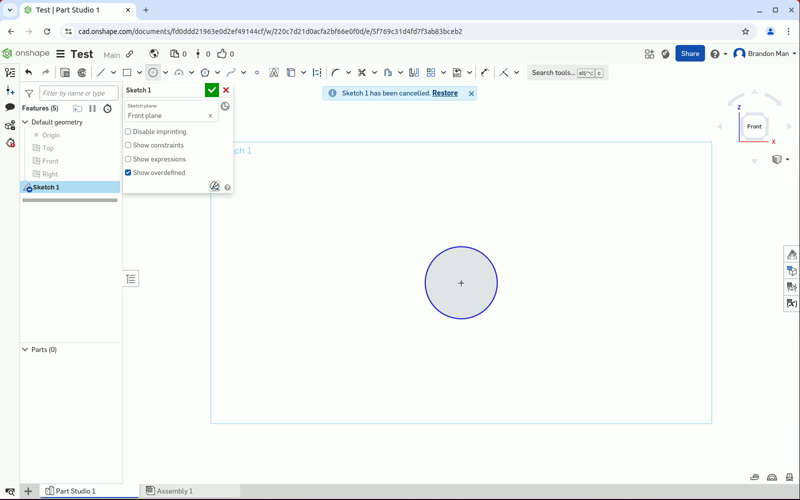
click(461, 282)
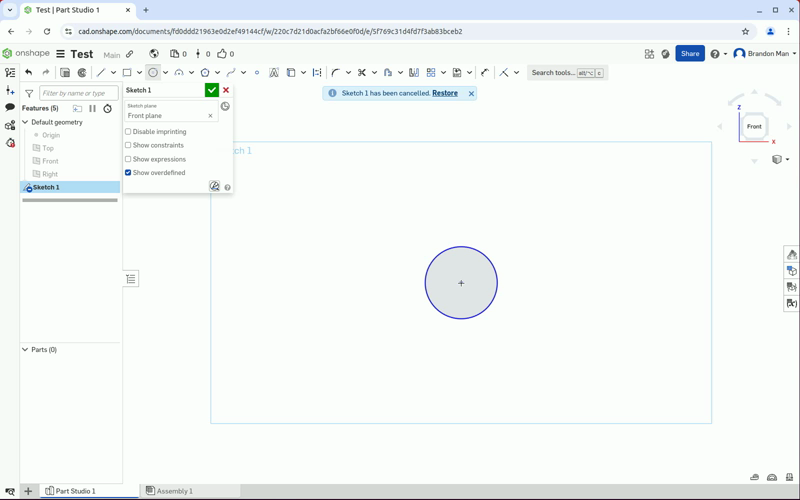
key_up(shift)
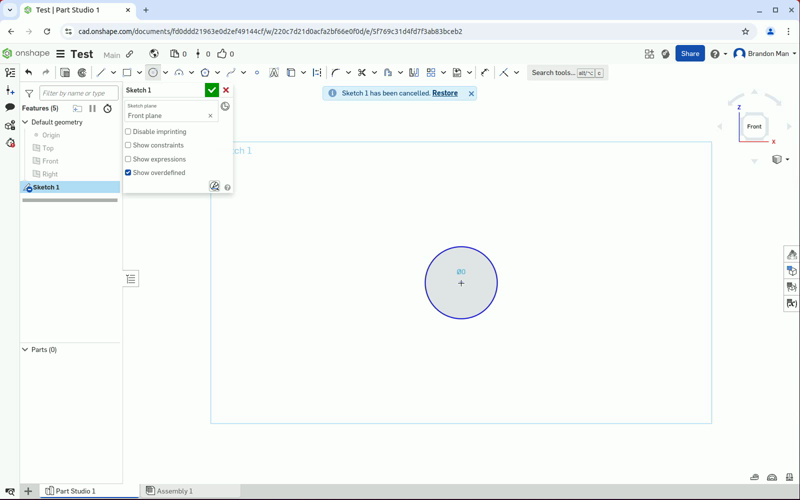
mouse_move(479, 282)
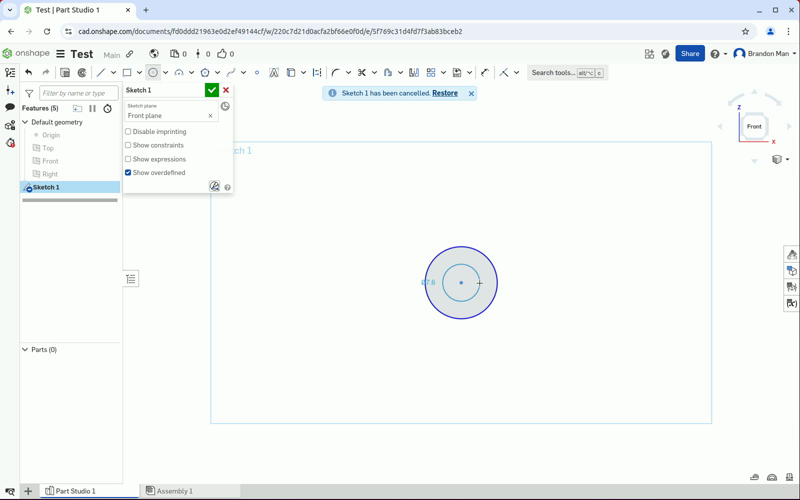
click(479, 282)
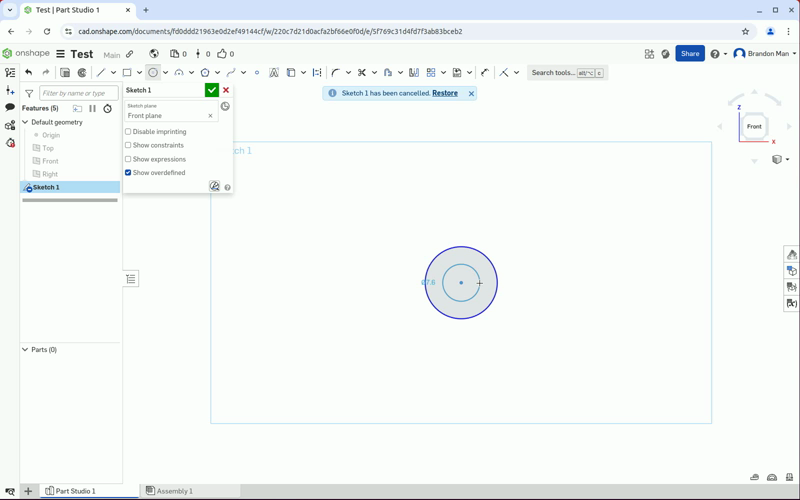
key(esc)
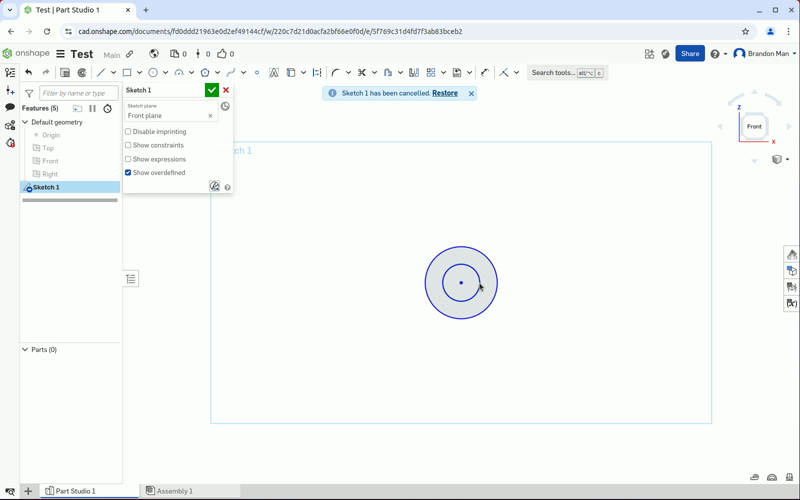
mouse_move(453, 256)
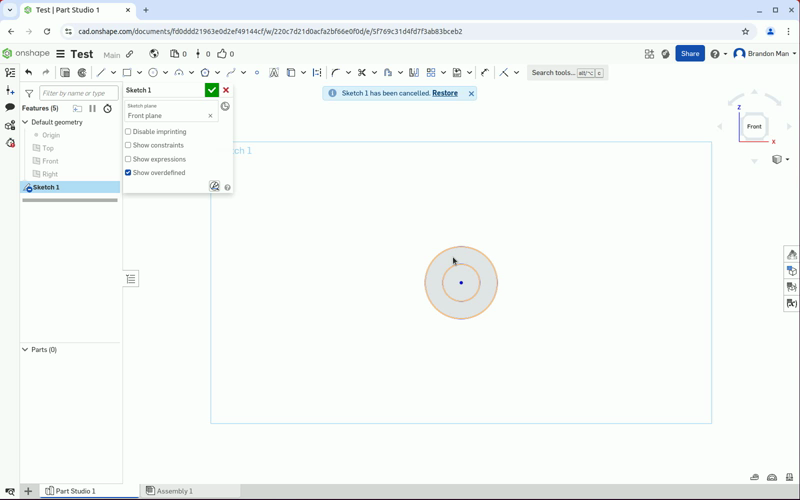
click(453, 256)
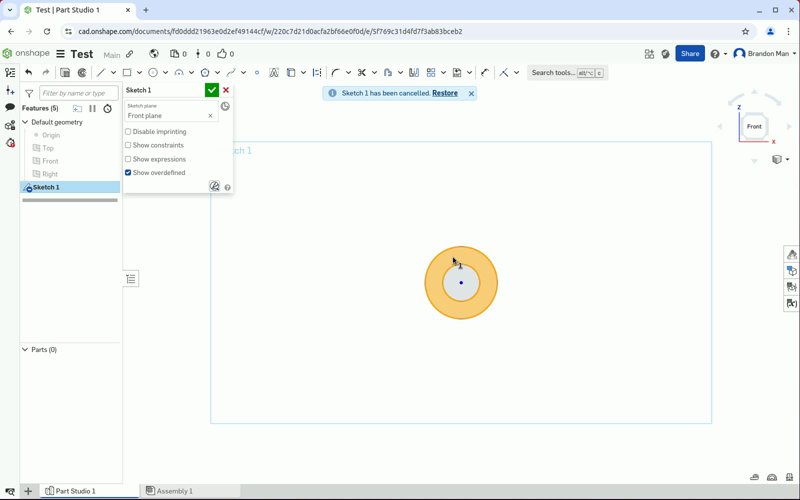
mouse_move(73, 352)
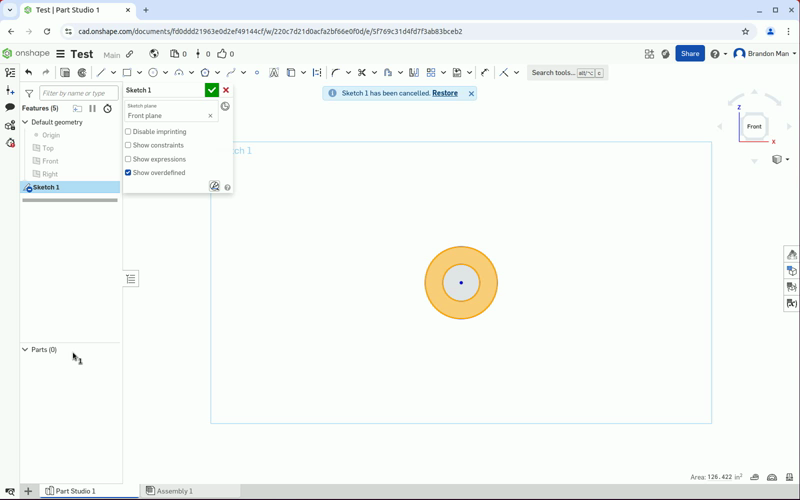
key(shift+y)
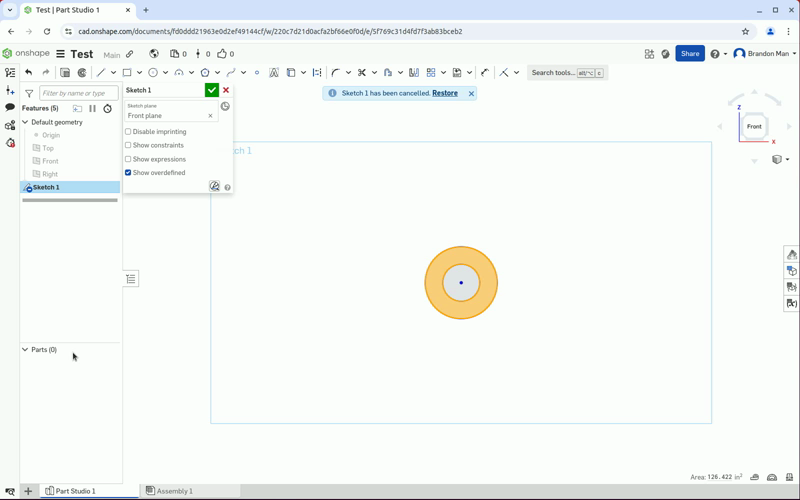
key(shift+e)
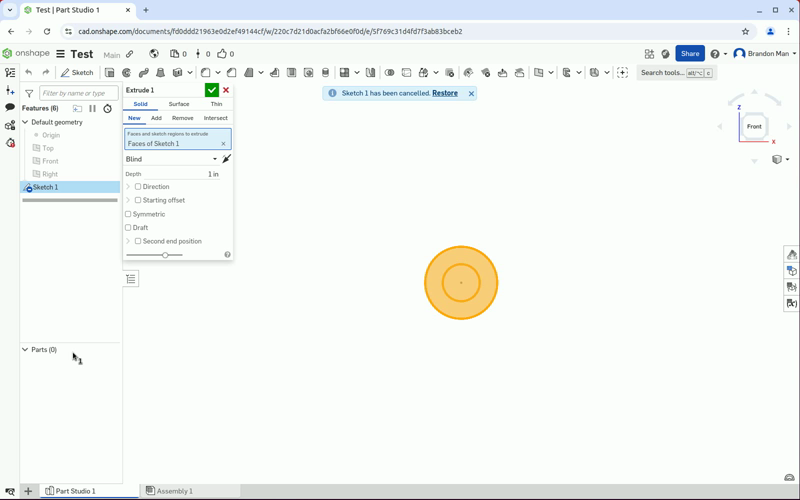
mouse_move(143, 106)
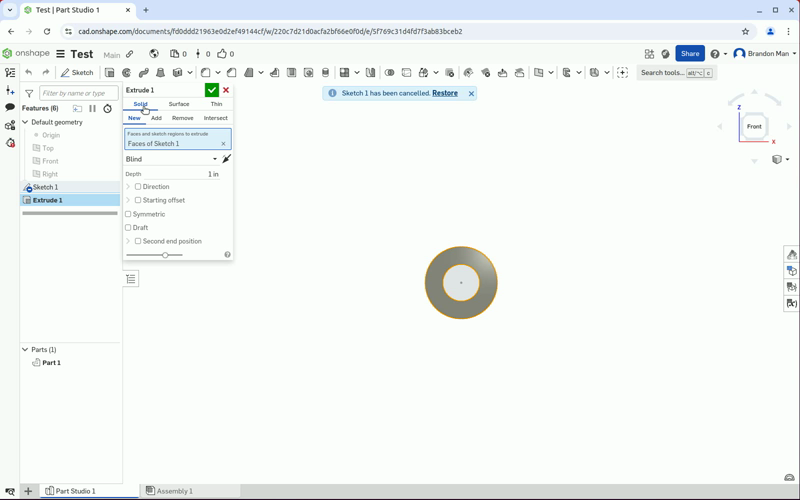
click(143, 106)
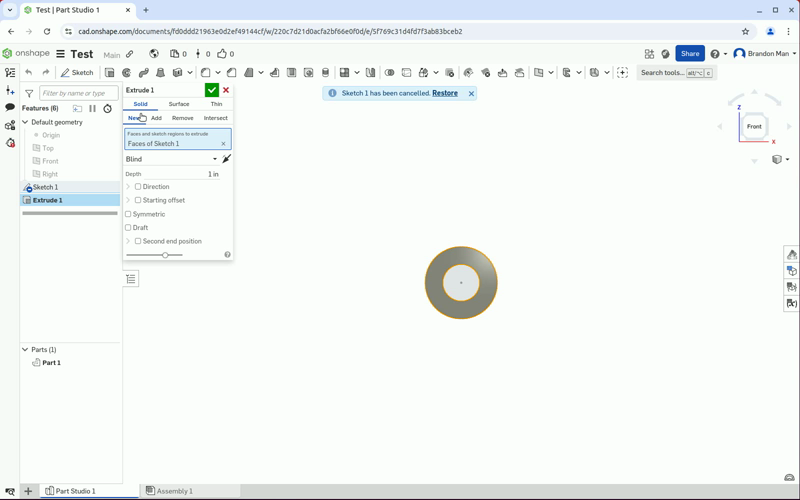
mouse_move(137, 120)
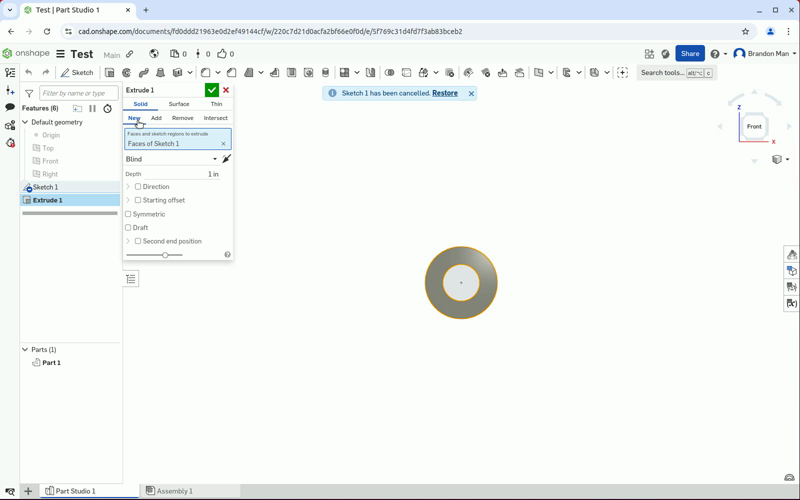
click(137, 120)
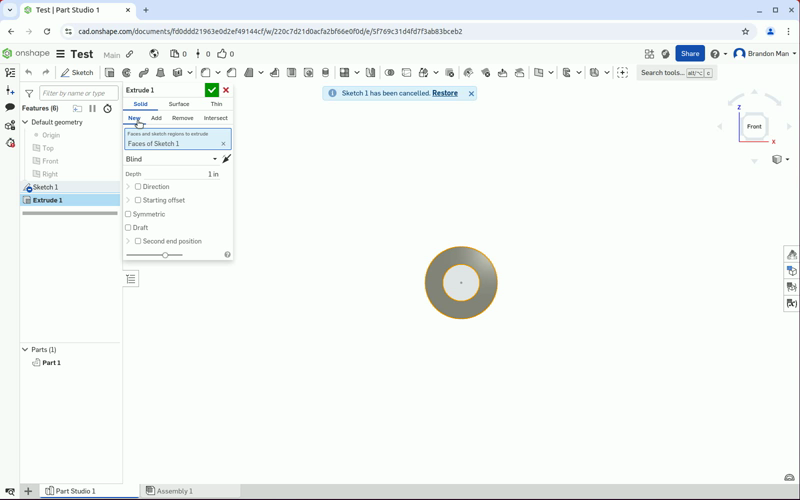
key(tab, 4)
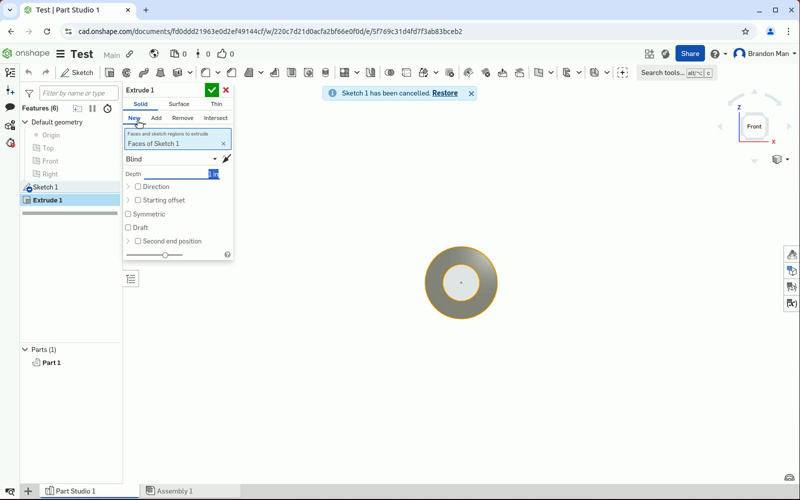
text(3.129)
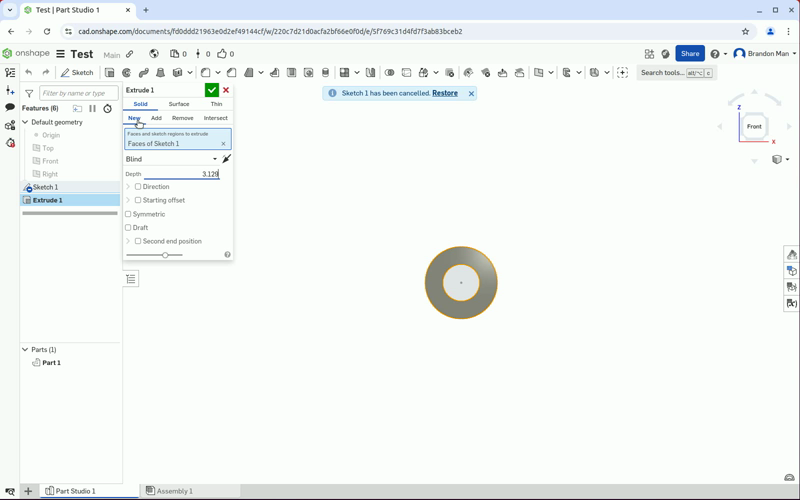
key(enter)
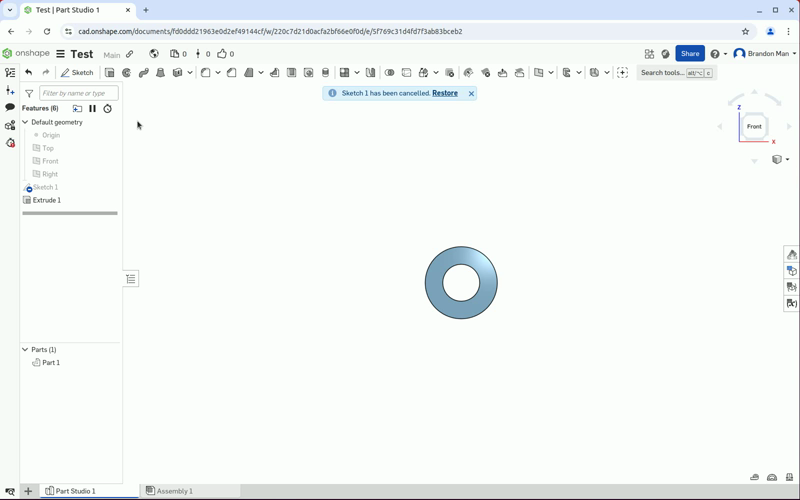
key(shift+h)
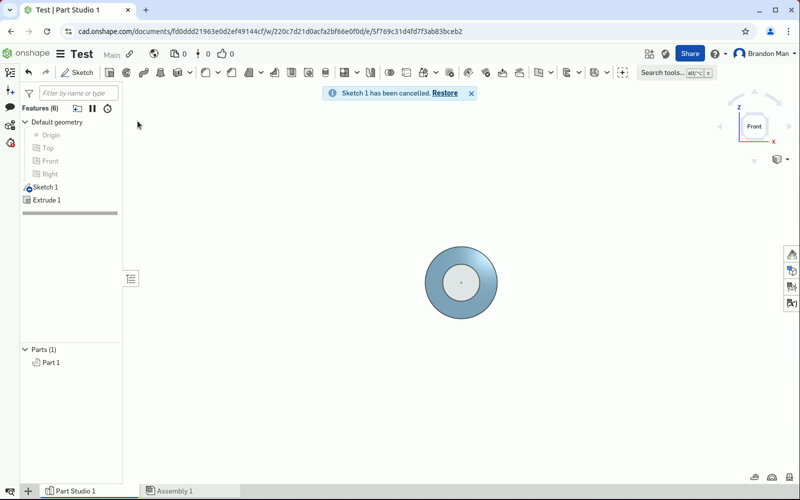
key(shift+h)
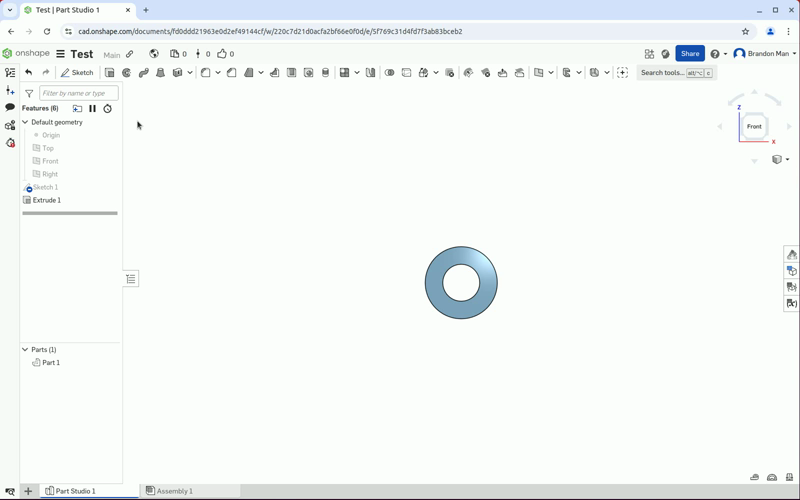
mouse_move(73, 189)
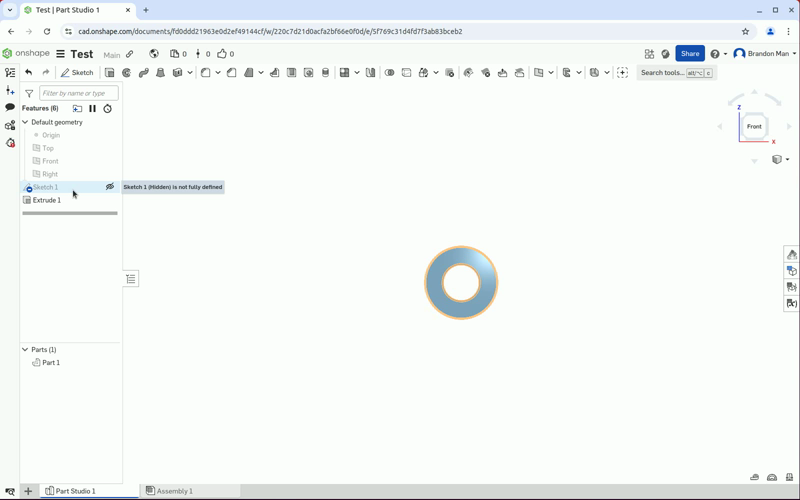
click(73, 189)
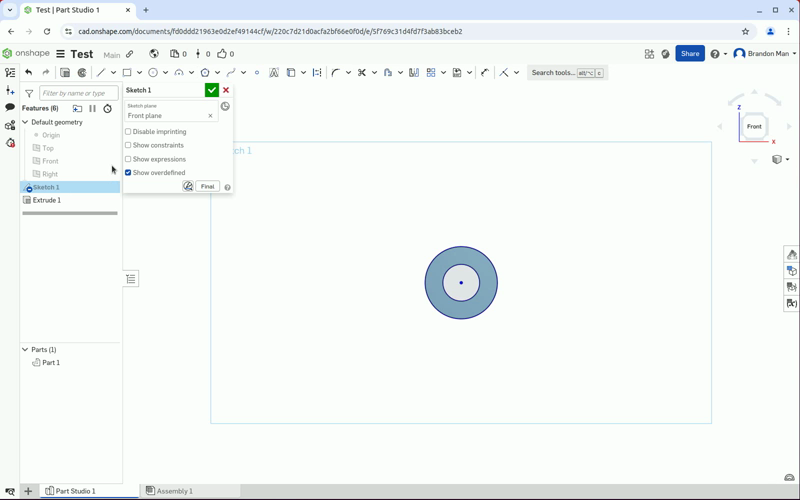
mouse_move(229, 92)
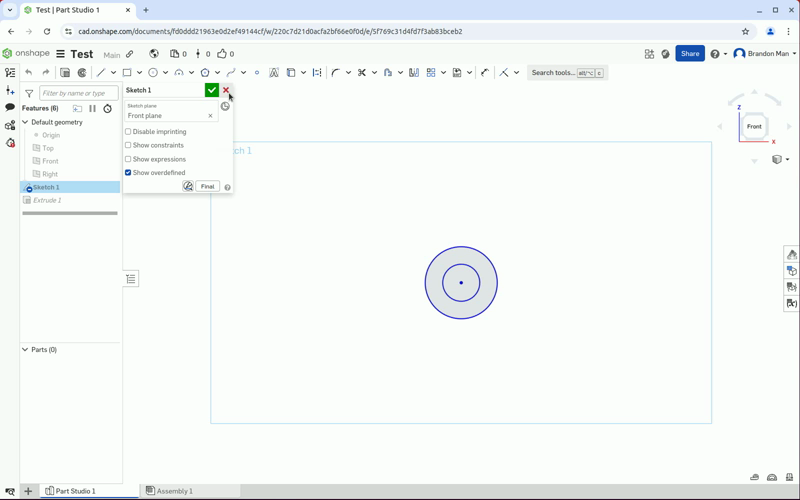
click(229, 92)
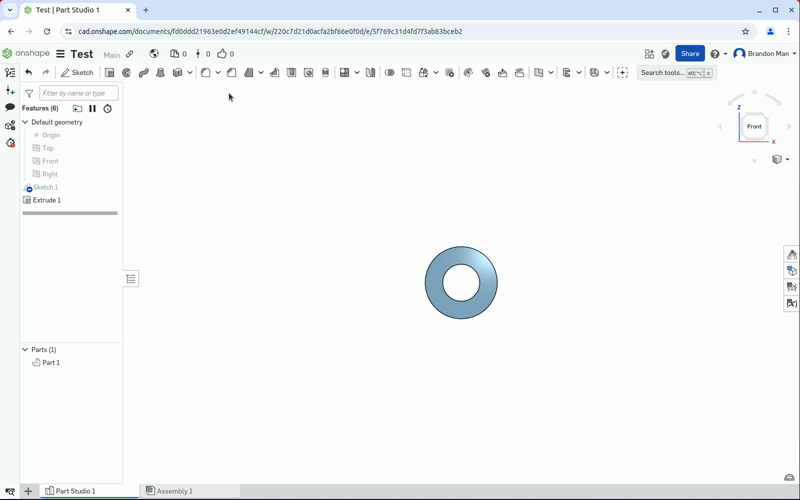
mouse_move(541, 75)
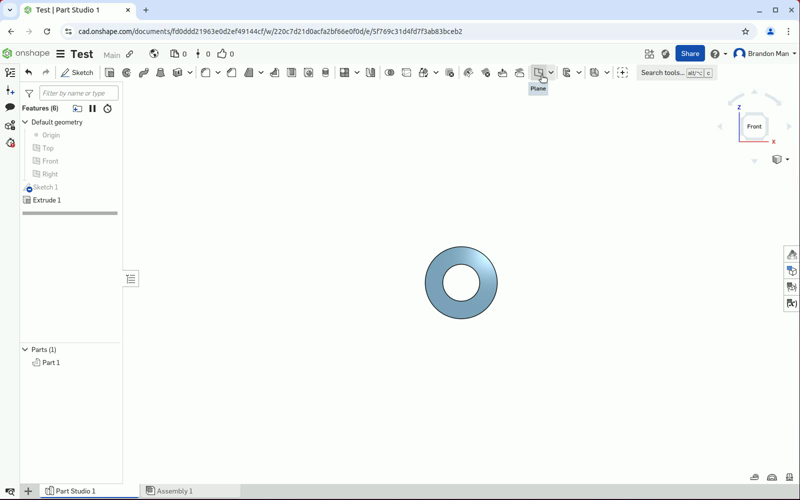
click(541, 75)
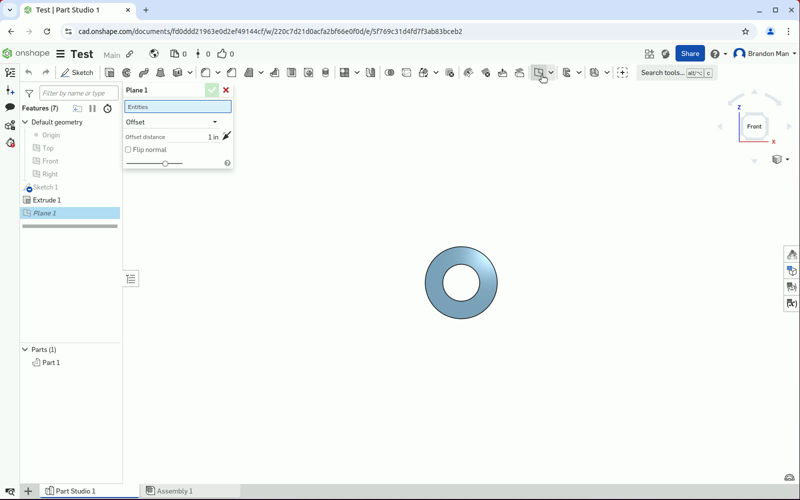
mouse_move(73, 163)
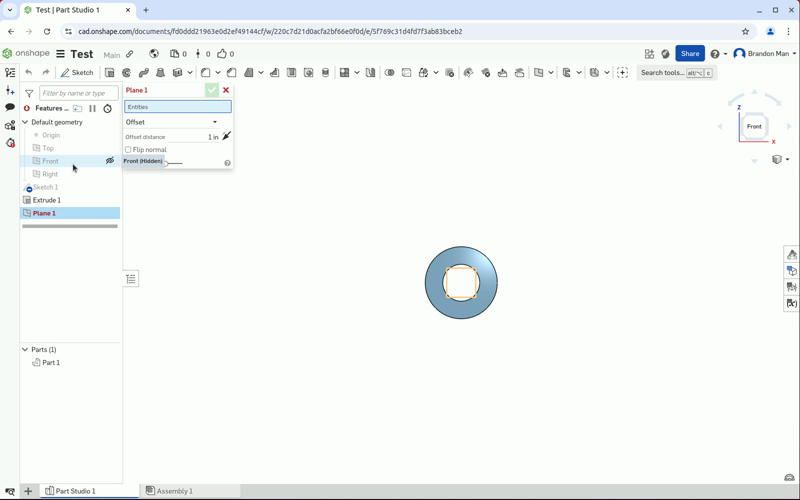
click(73, 163)
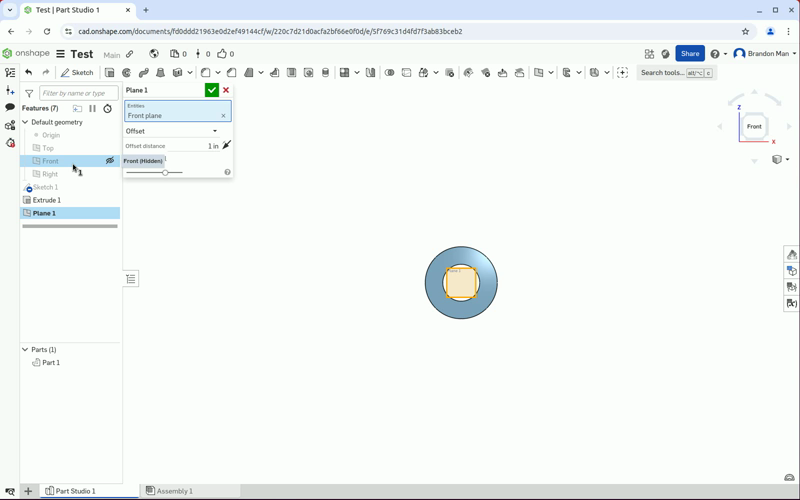
key(tab, 2)
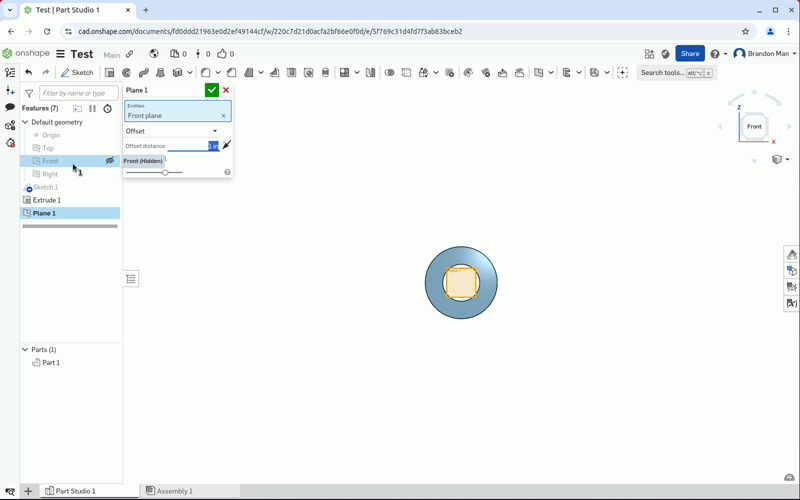
text(3.143)
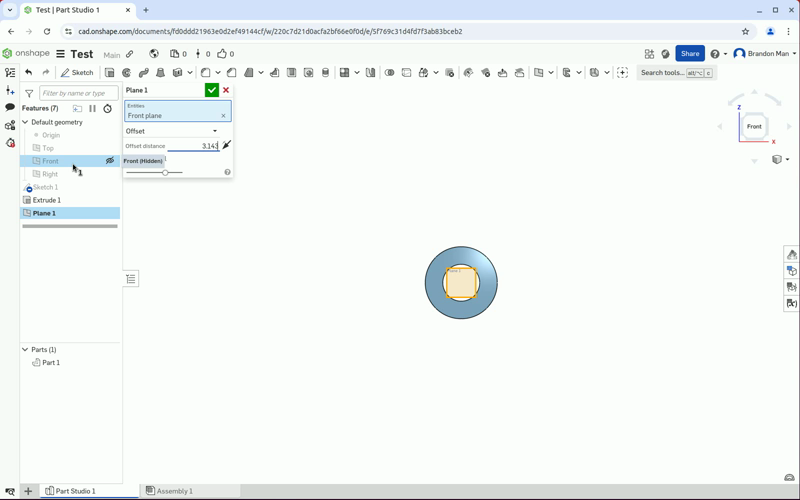
key(enter, 2)
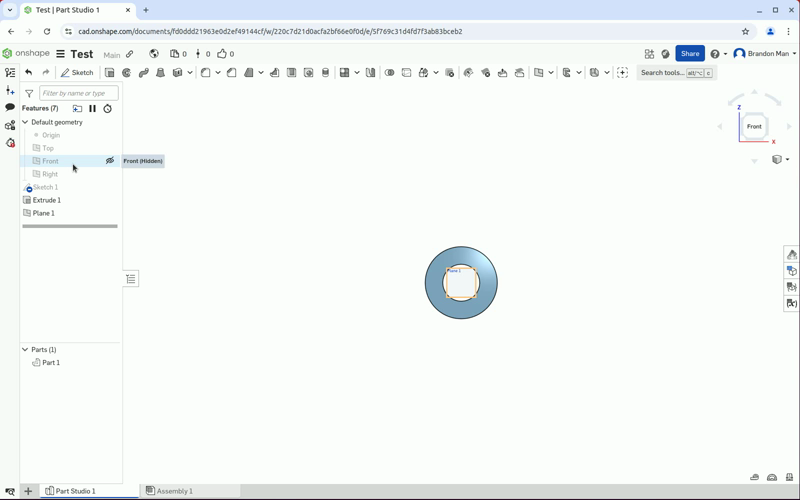
key(shift+s)
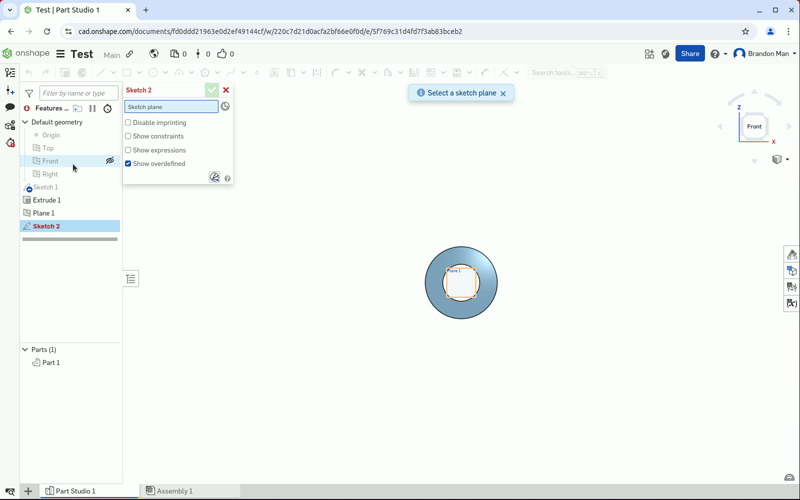
mouse_move(73, 215)
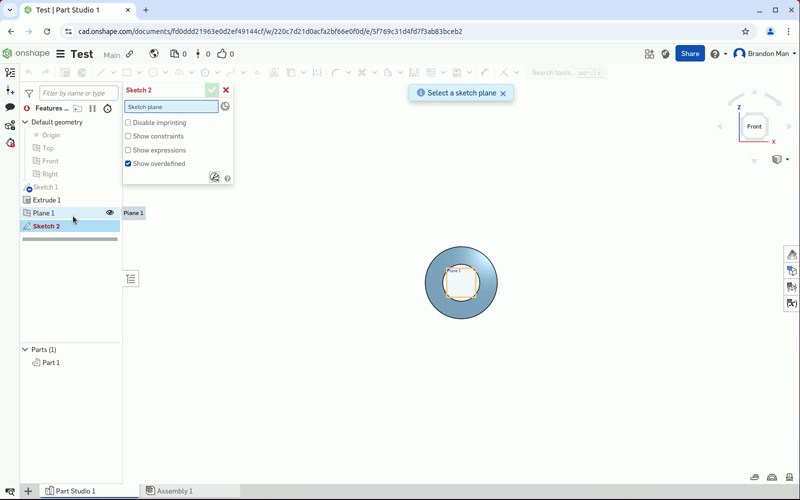
click(73, 215)
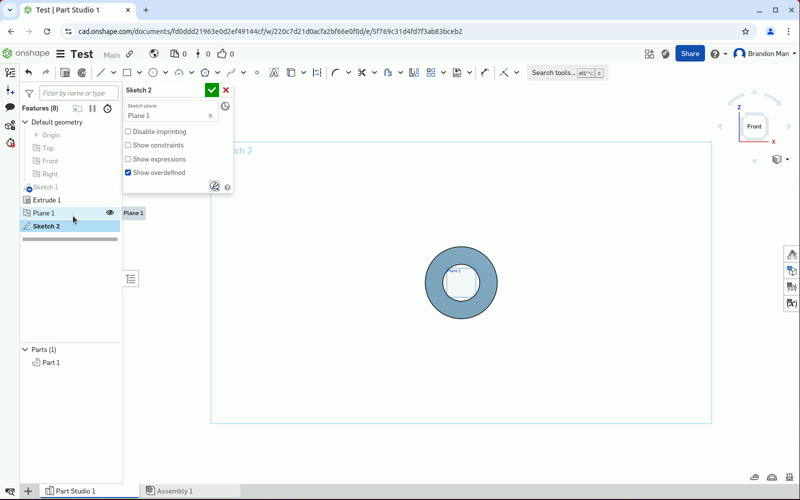
mouse_move(73, 352)
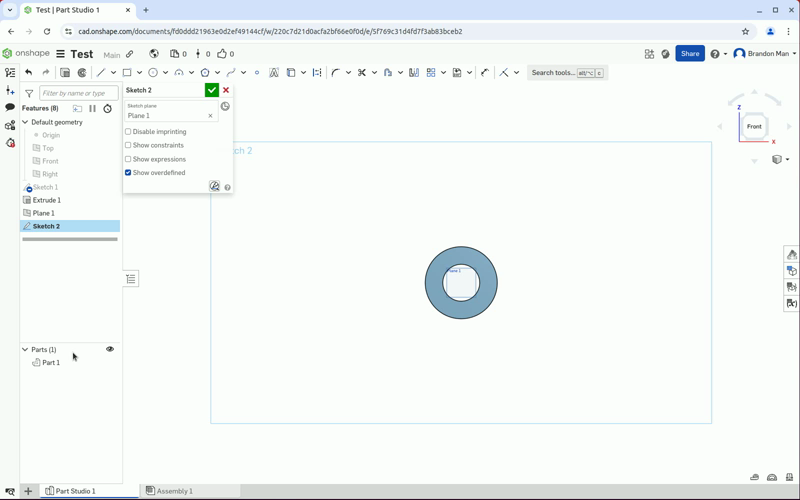
key(y)
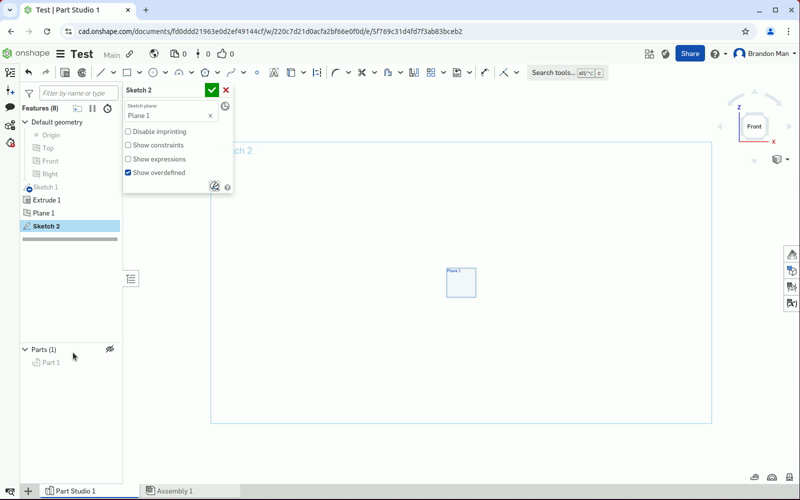
key(c)
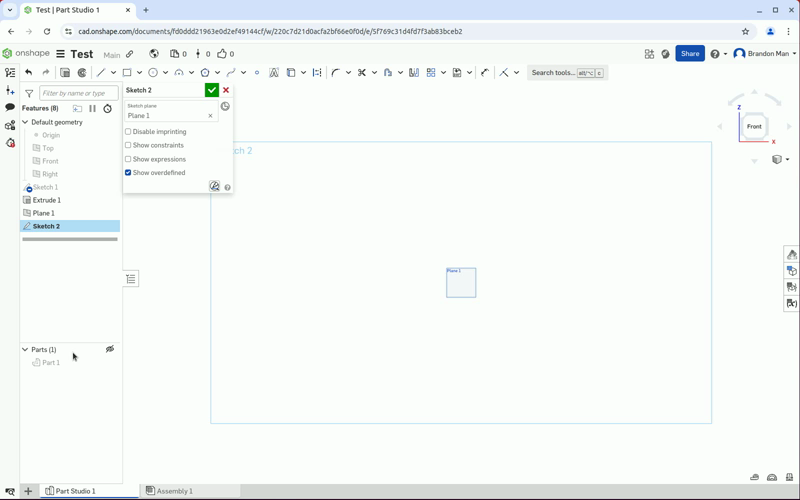
key_down(shift)
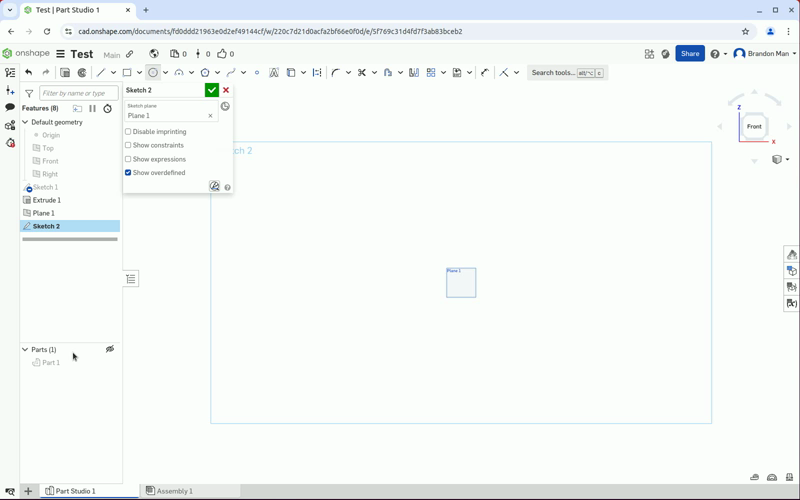
mouse_move(461, 282)
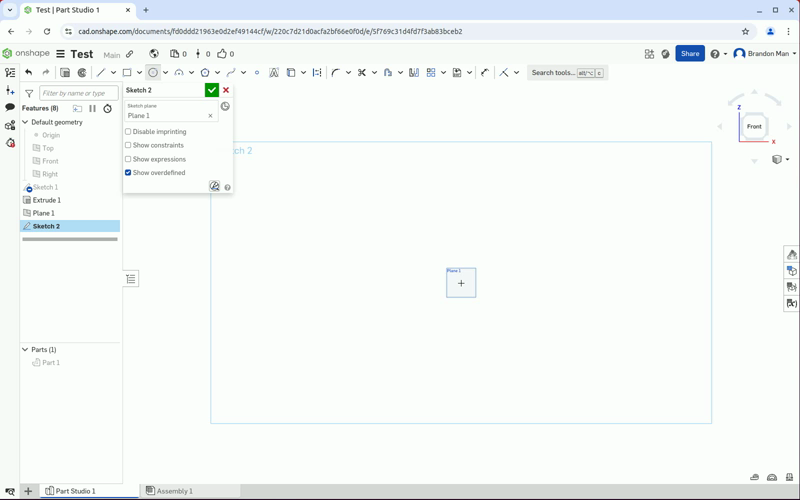
click(461, 282)
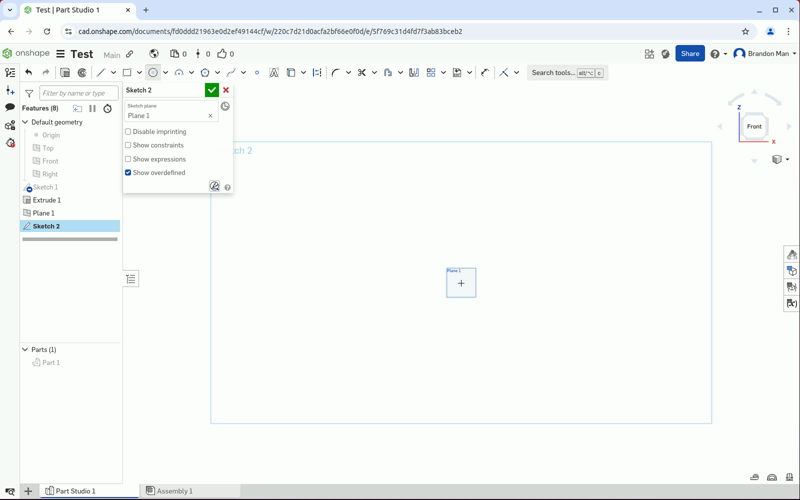
key_up(shift)
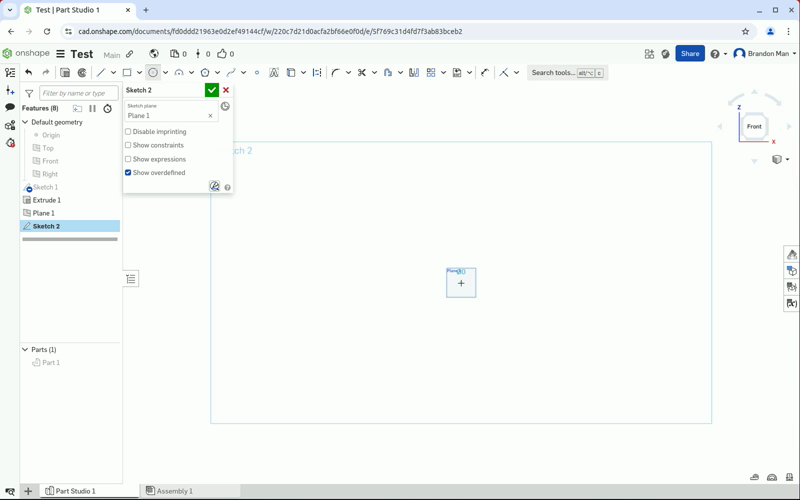
mouse_move(494, 282)
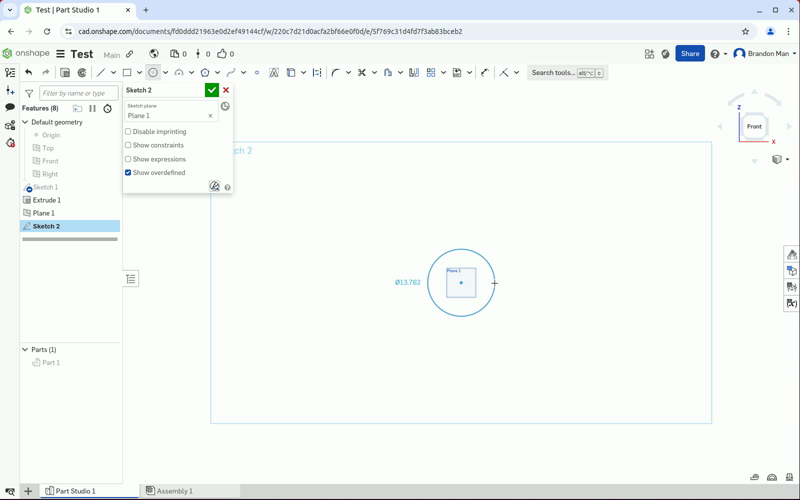
click(494, 282)
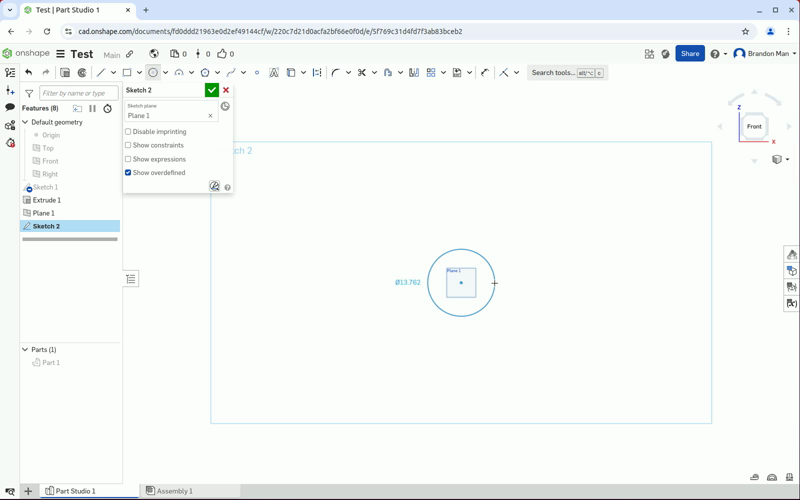
key(esc)
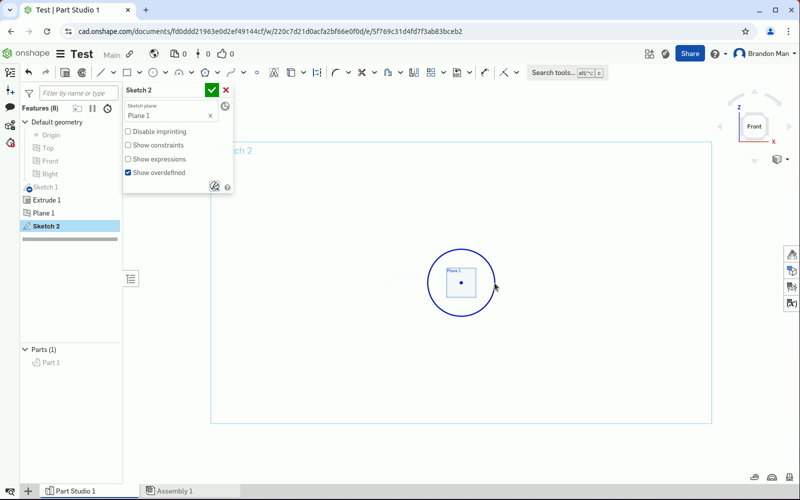
key(c)
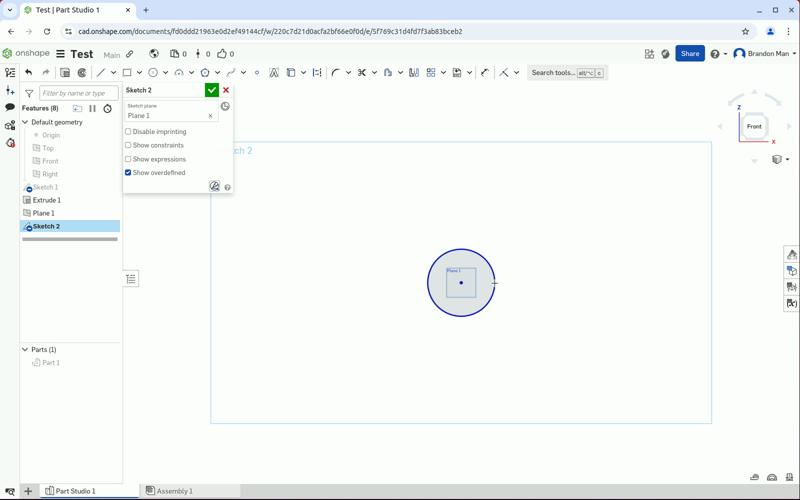
key_down(shift)
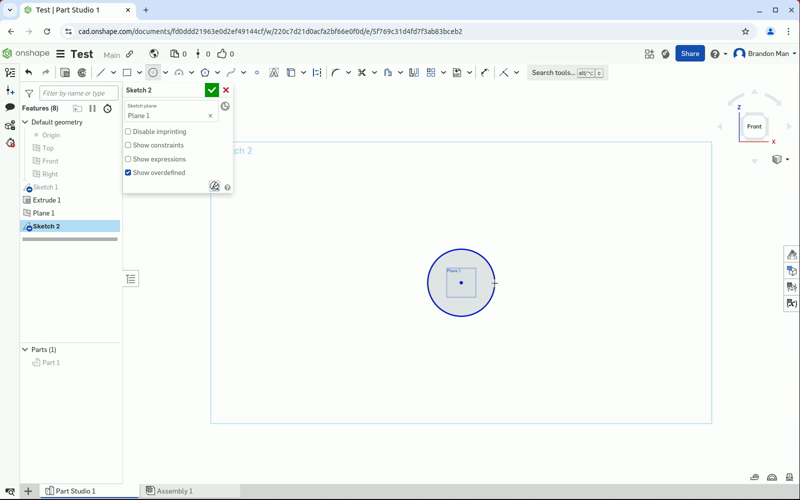
mouse_move(461, 282)
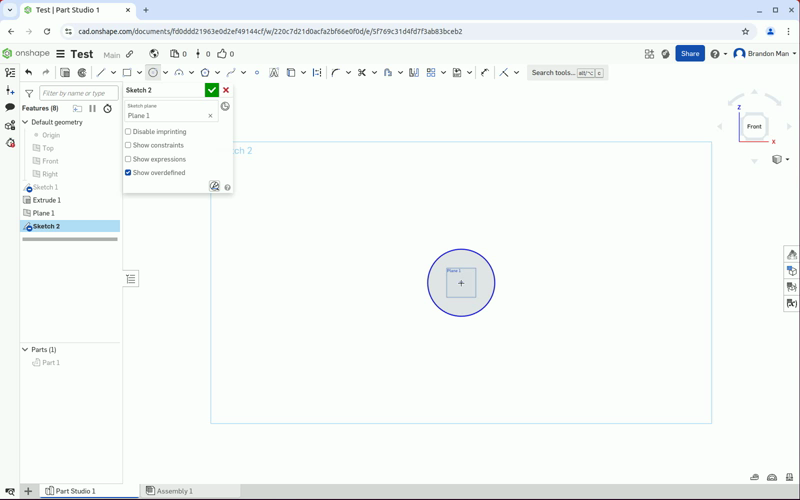
click(461, 282)
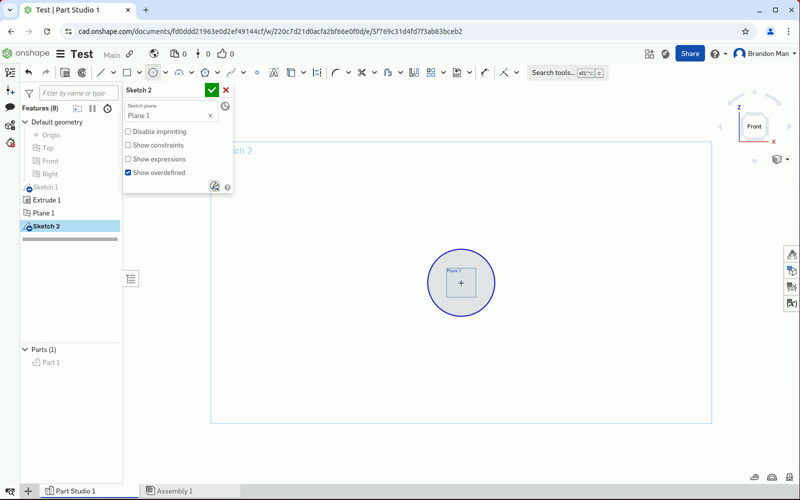
key_up(shift)
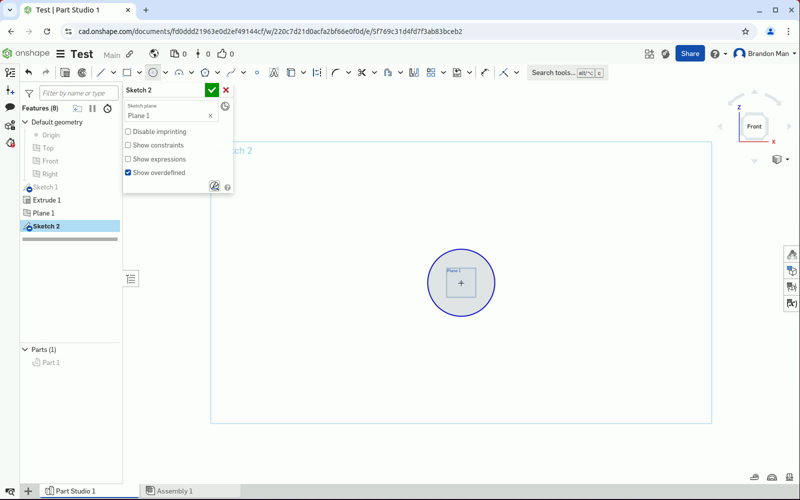
mouse_move(480, 282)
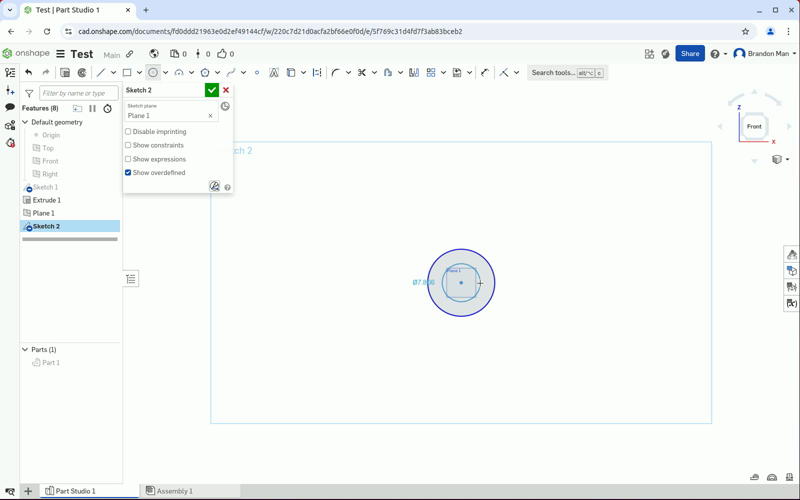
click(480, 282)
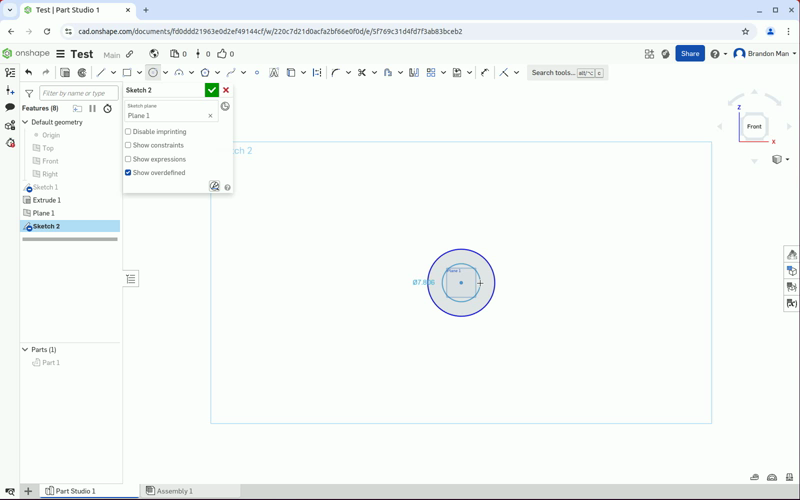
key(esc)
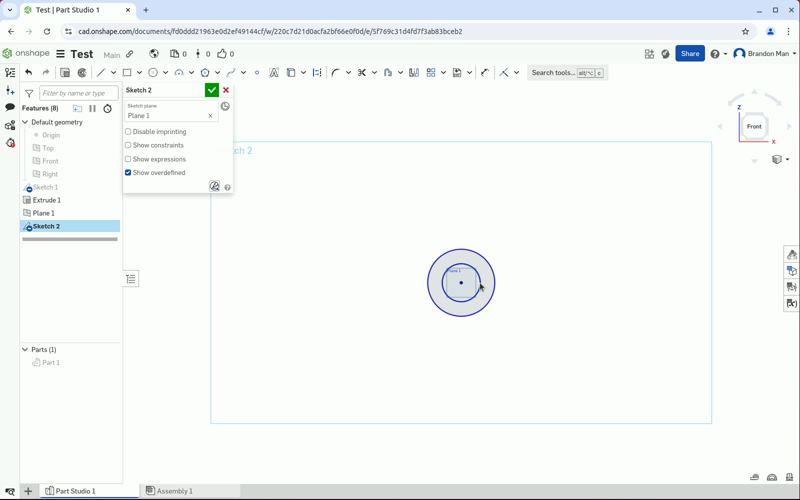
mouse_move(457, 261)
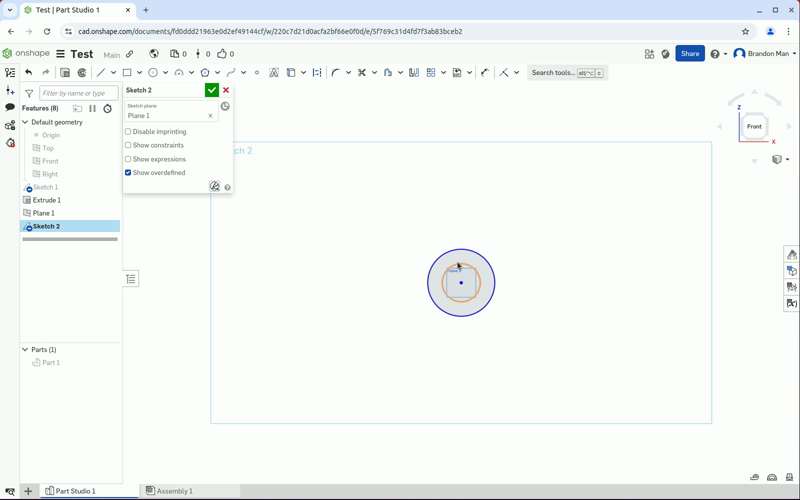
click(457, 261)
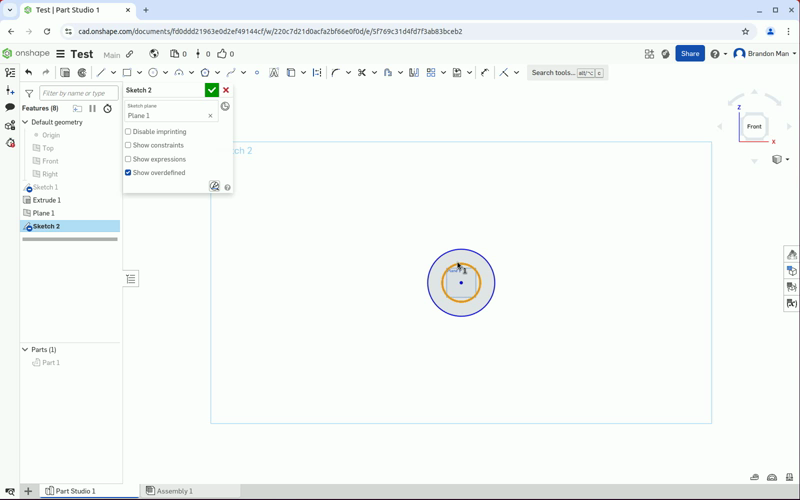
mouse_move(73, 352)
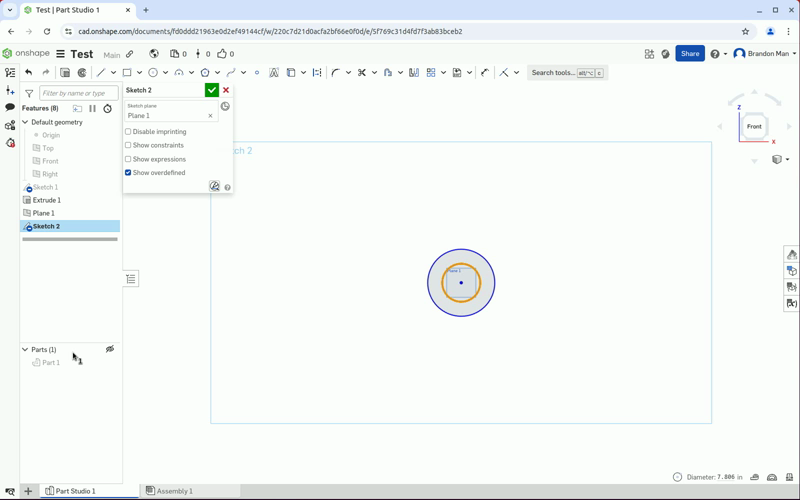
key(shift+y)
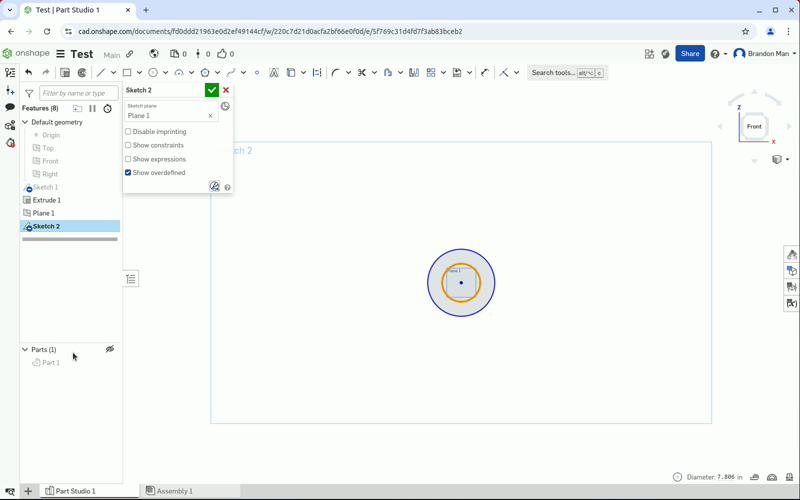
key(shift+e)
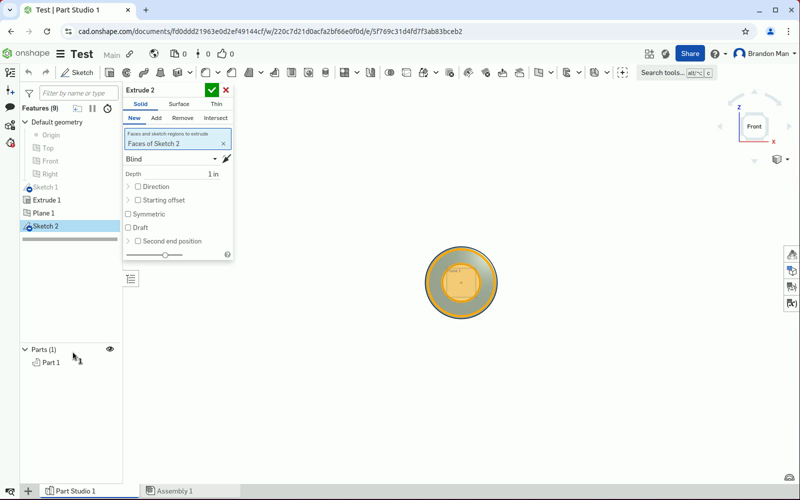
mouse_move(143, 106)
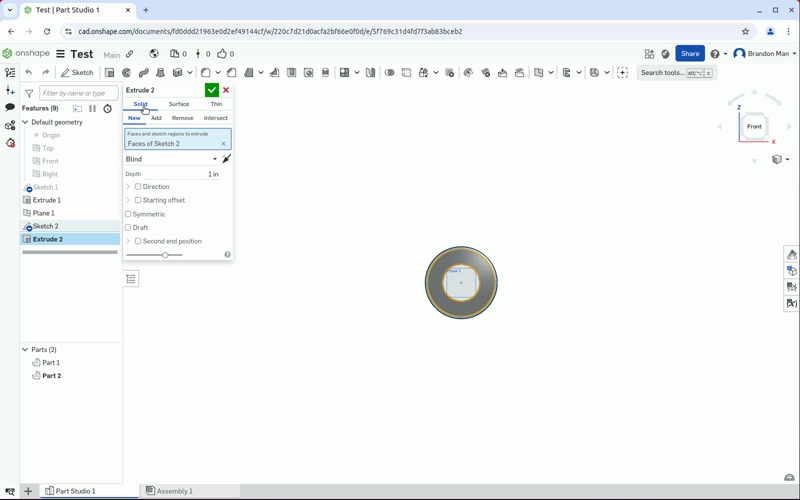
click(143, 106)
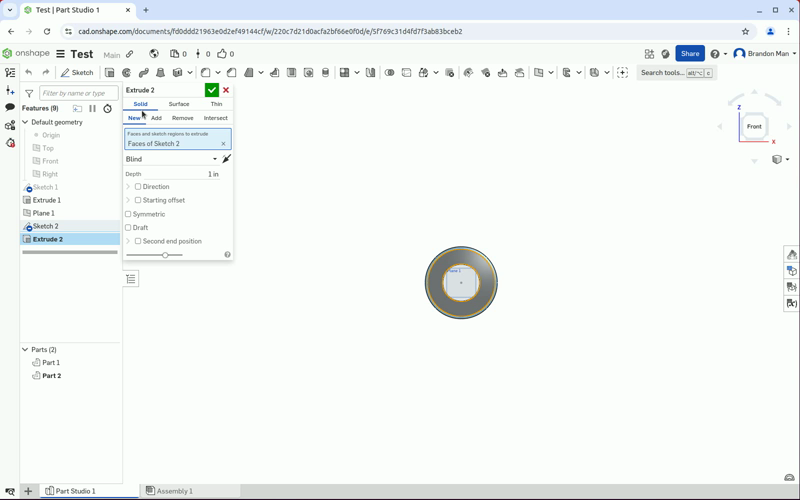
mouse_move(137, 120)
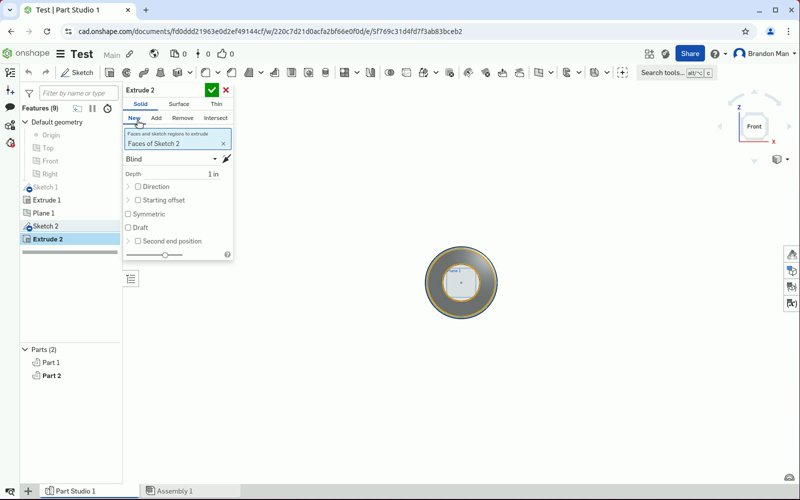
click(137, 120)
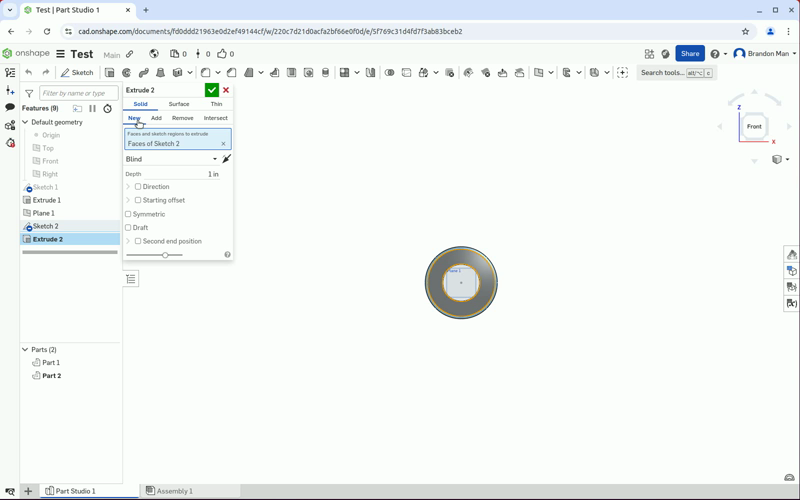
key(tab, 4)
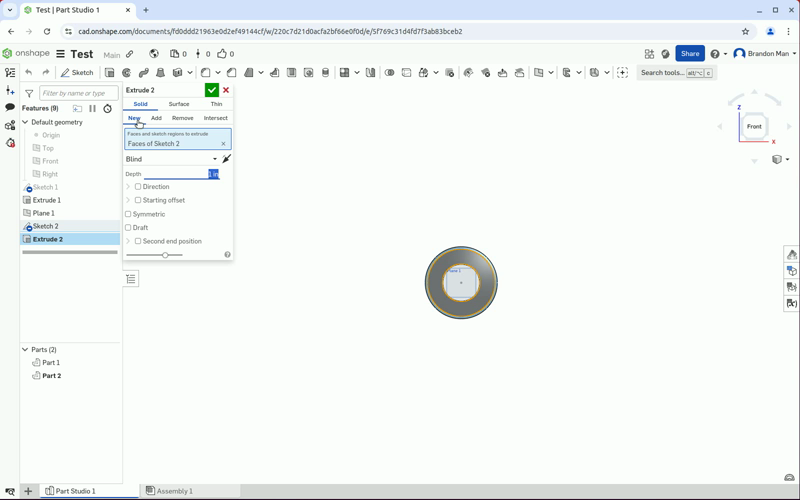
text(0.963)
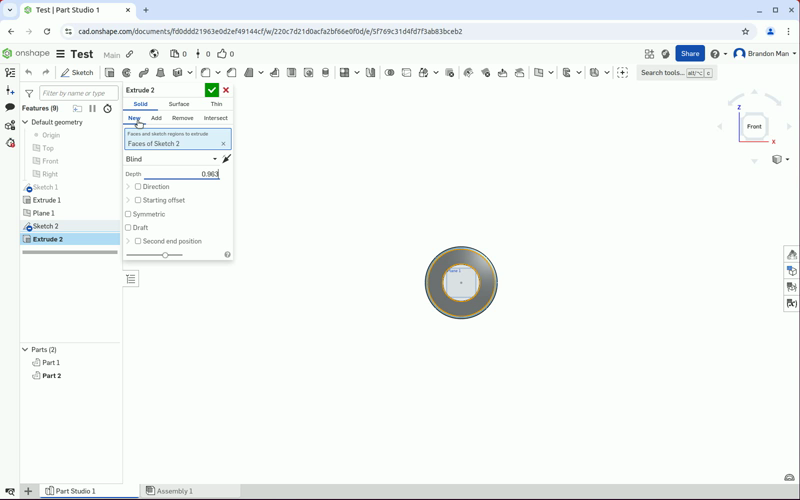
key(enter)
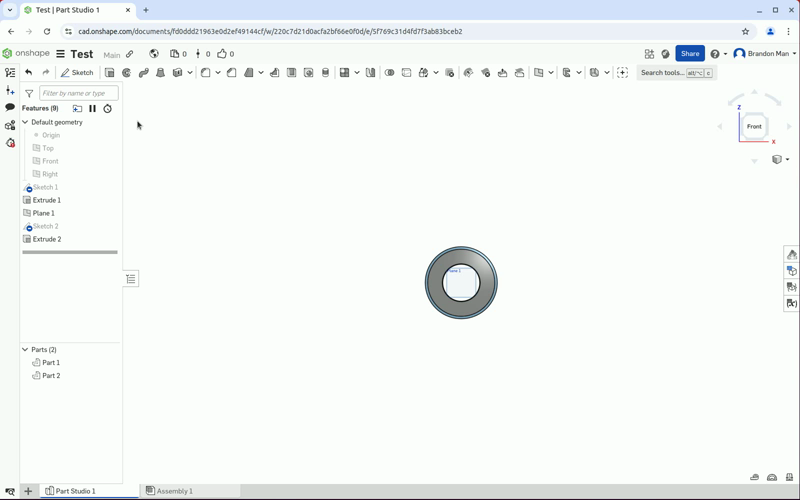
key(shift+h)
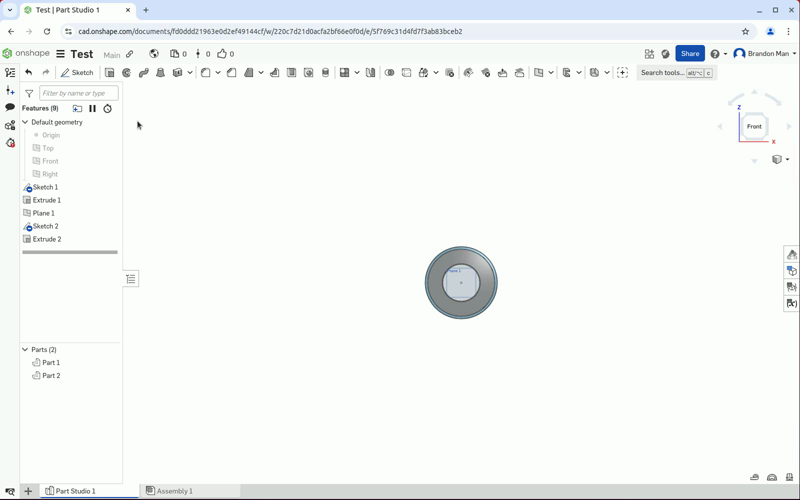
key(shift+h)
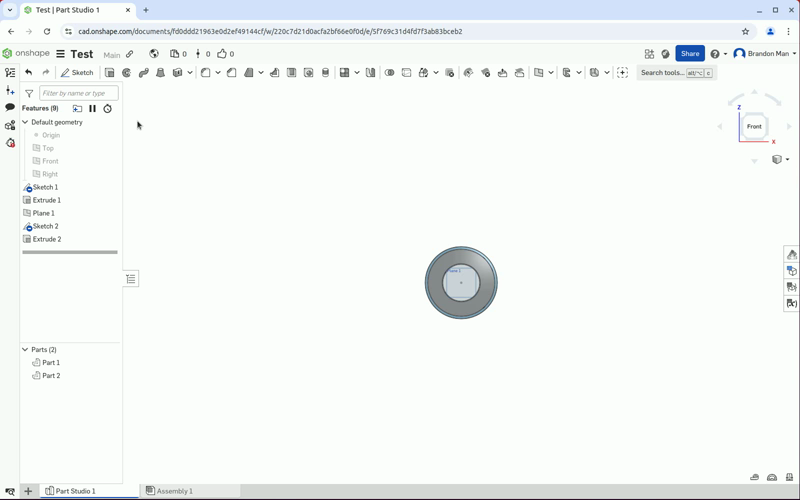
key(shift+7)
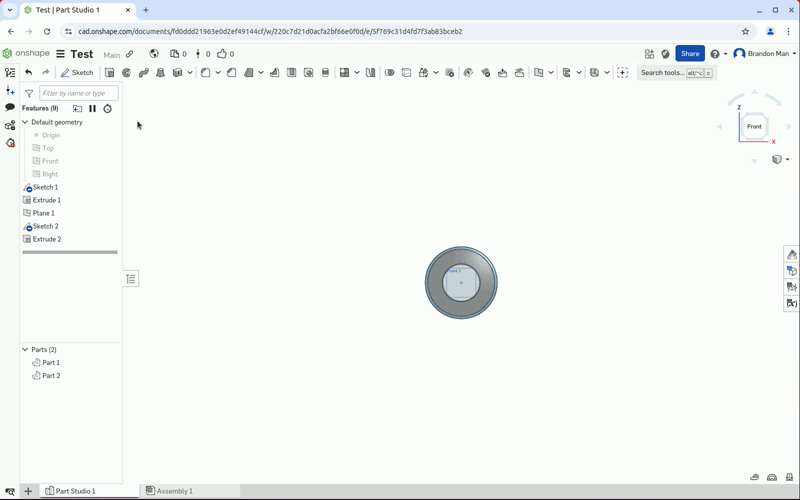
key(left, 2)
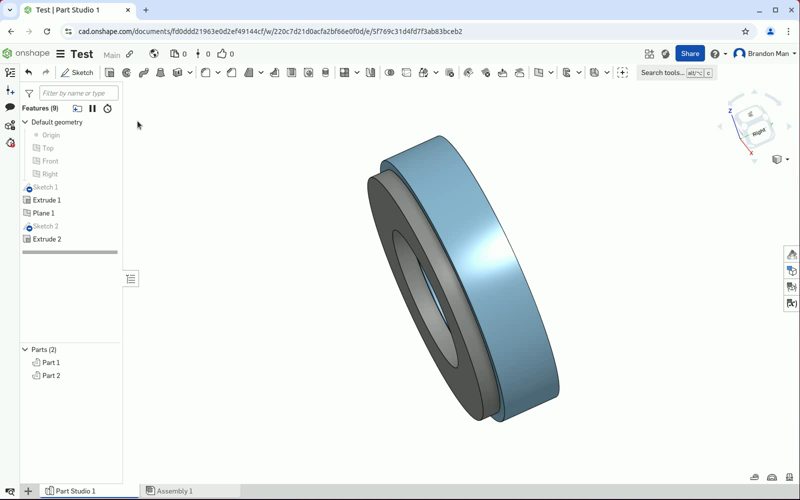
key(down, 2)
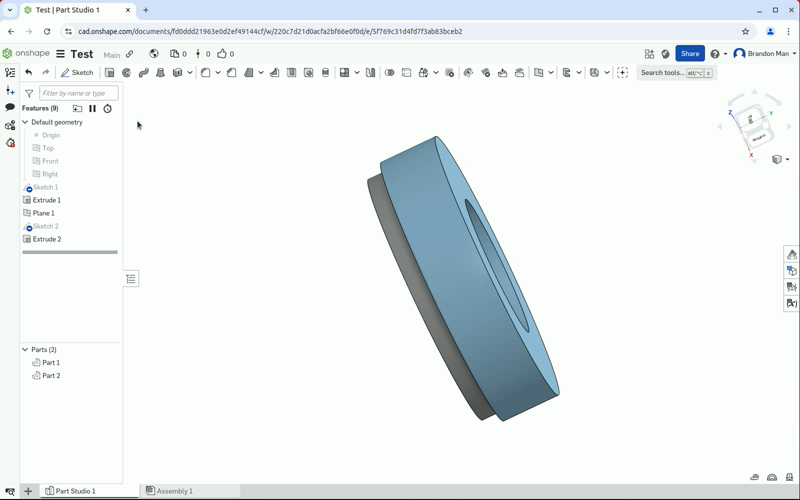
key(up, 2)
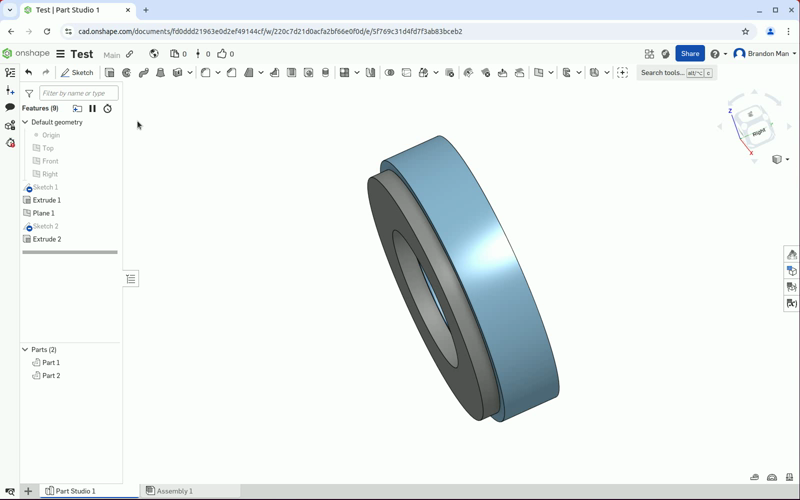
key(right, 2)
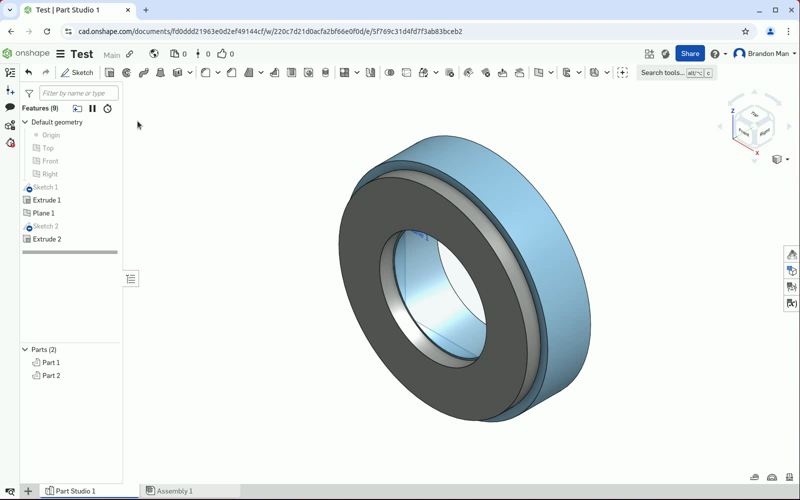
mouse_move(73, 189)
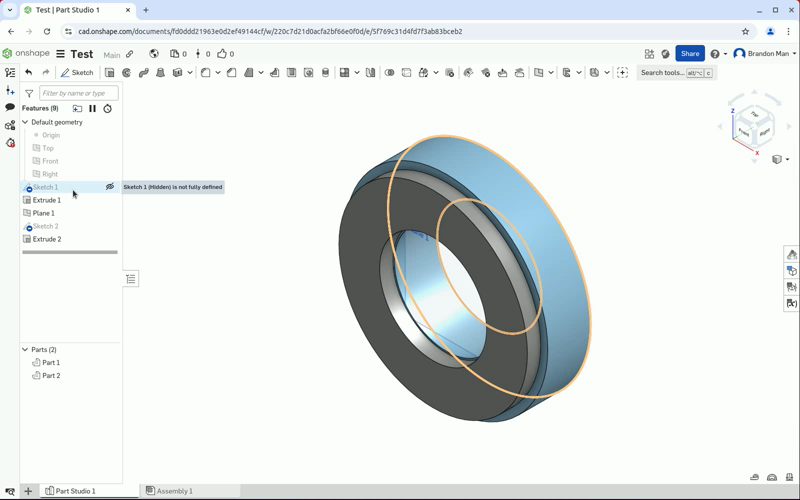
click(73, 189)